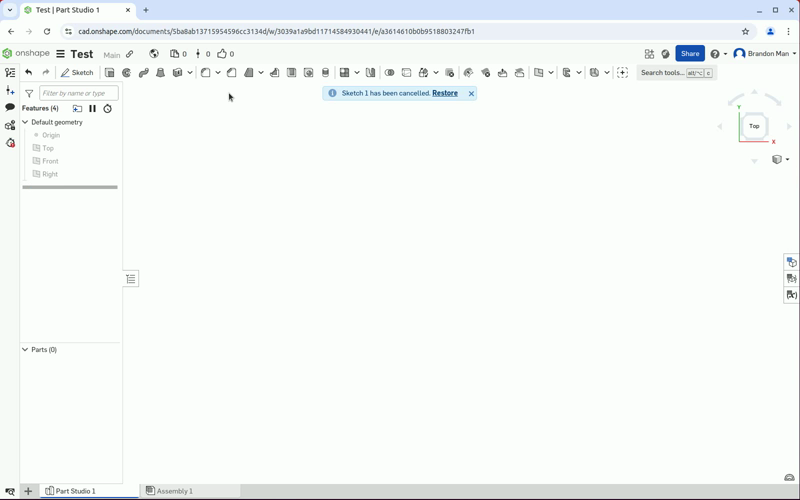
key(shift+h)
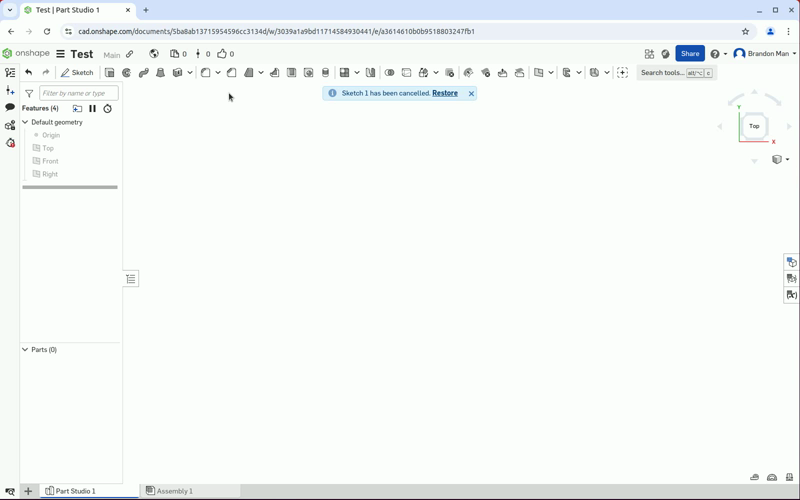
mouse_move(73, 352)
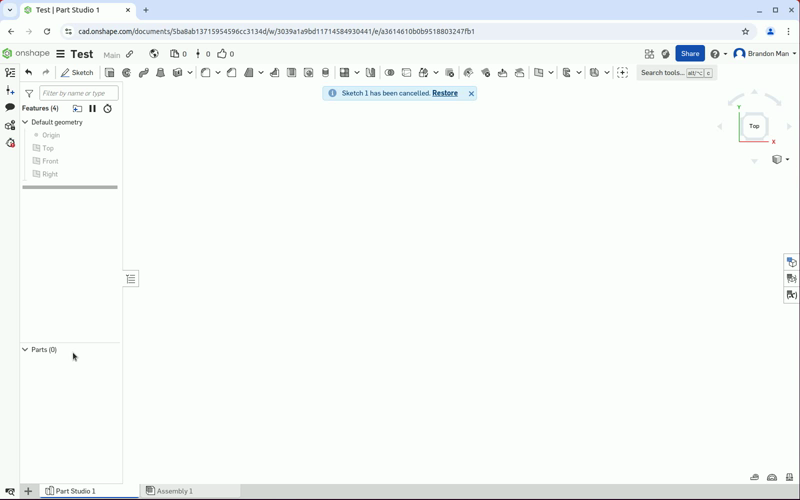
key(y)
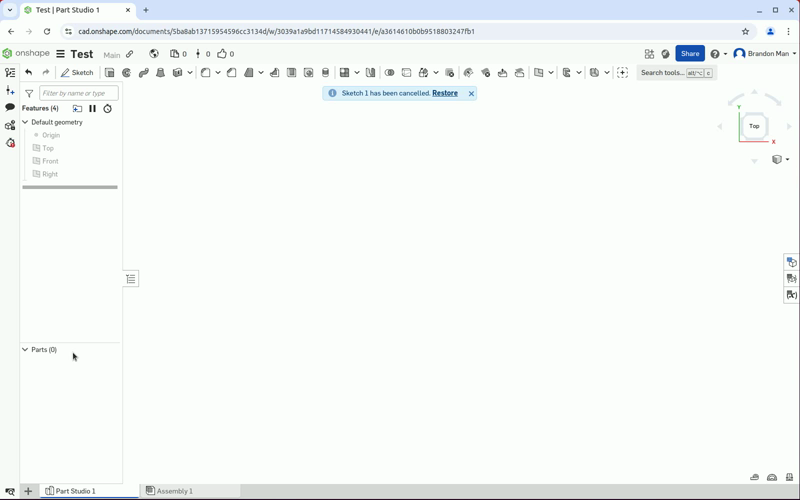
key(shift+p)
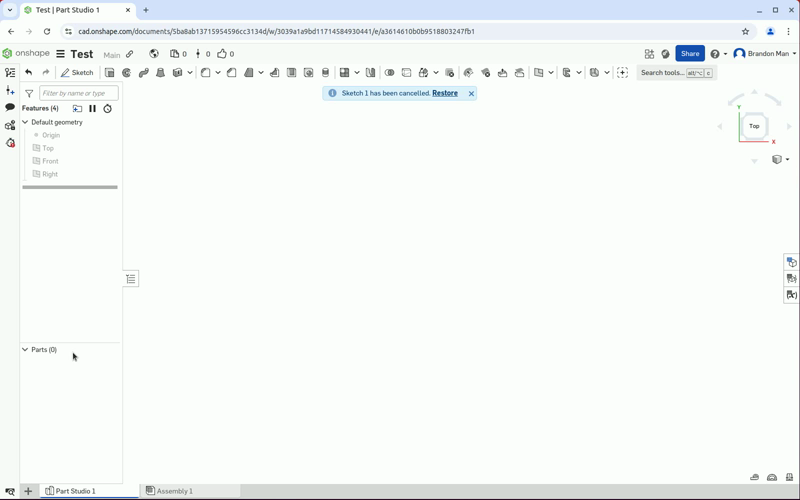
key(space)
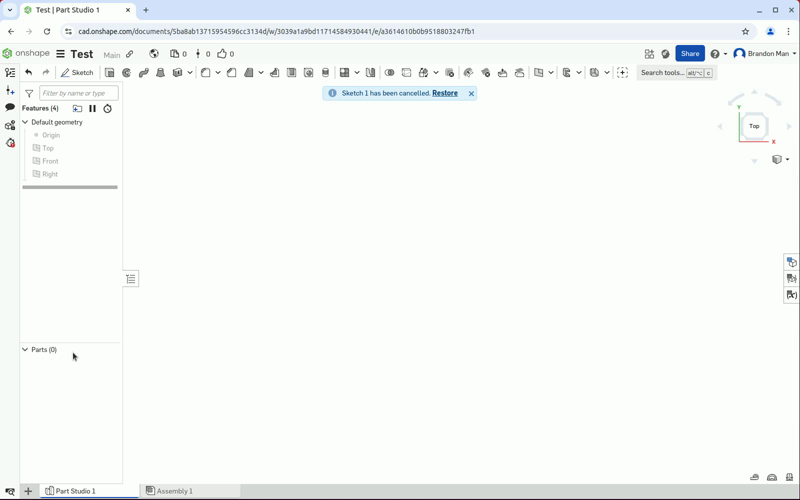
key_down(shift)
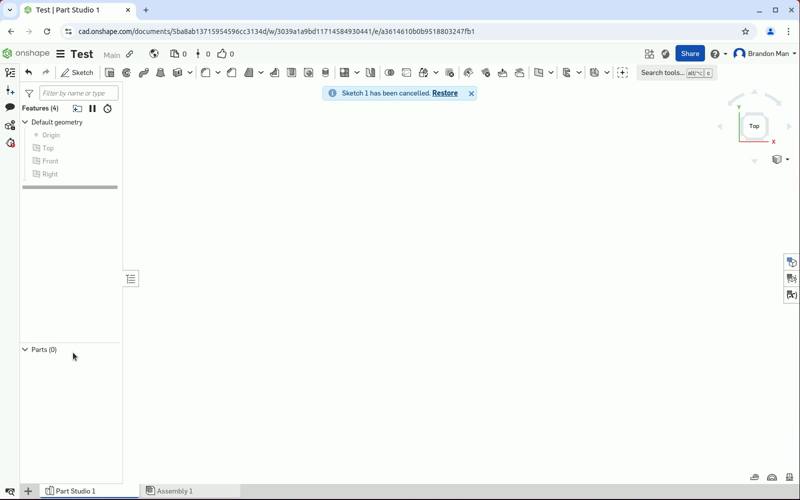
key(up)
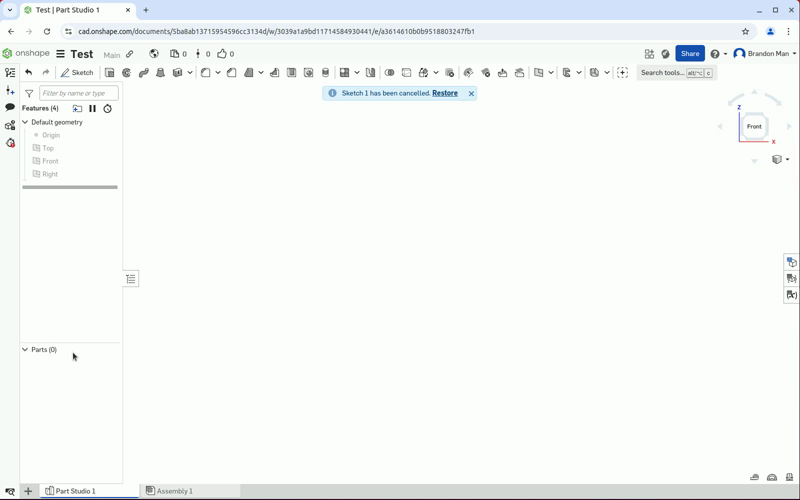
key_up(shift)
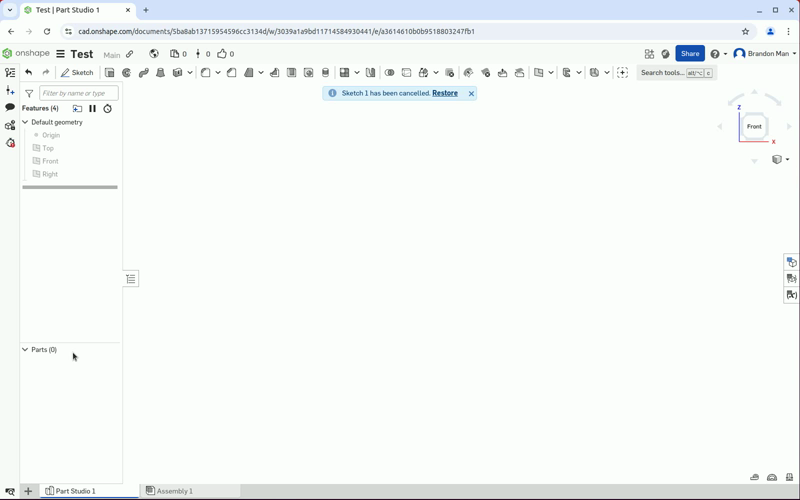
mouse_move(73, 352)
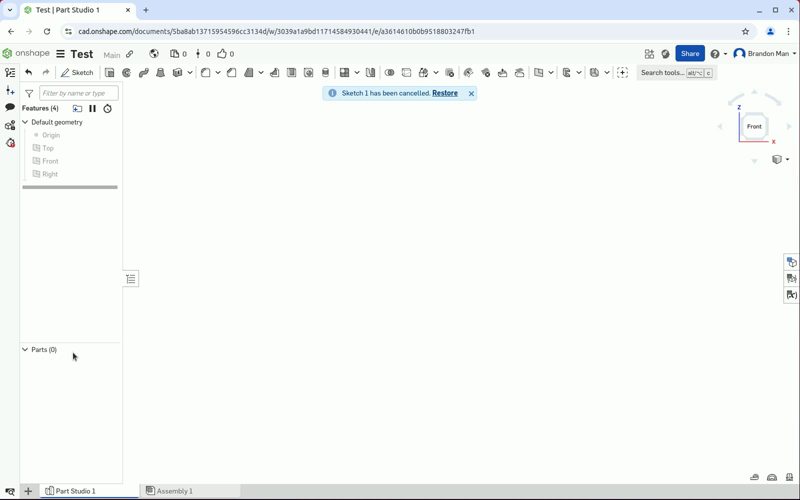
key(shift+y)
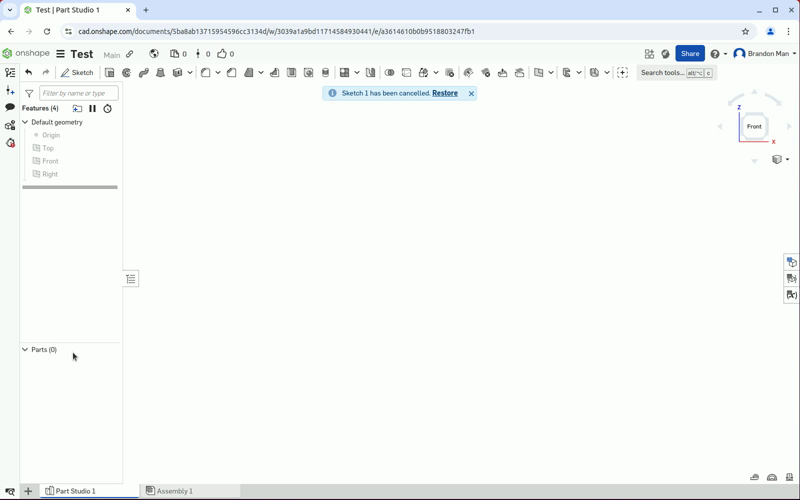
key(shift+s)
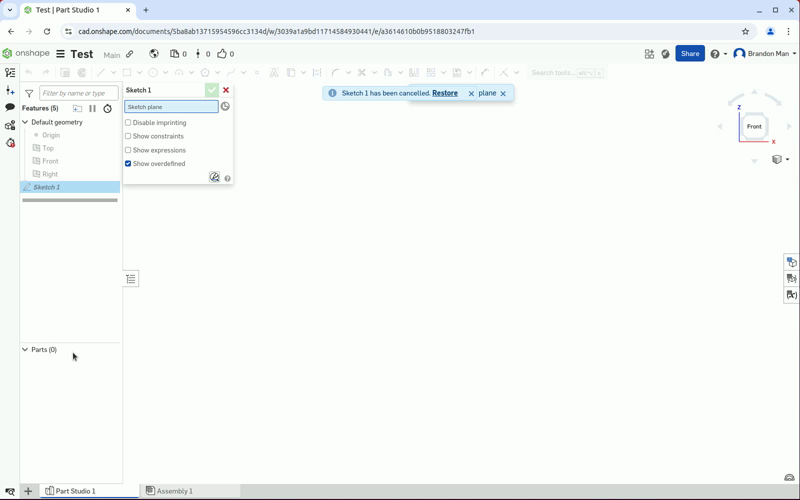
mouse_move(73, 163)
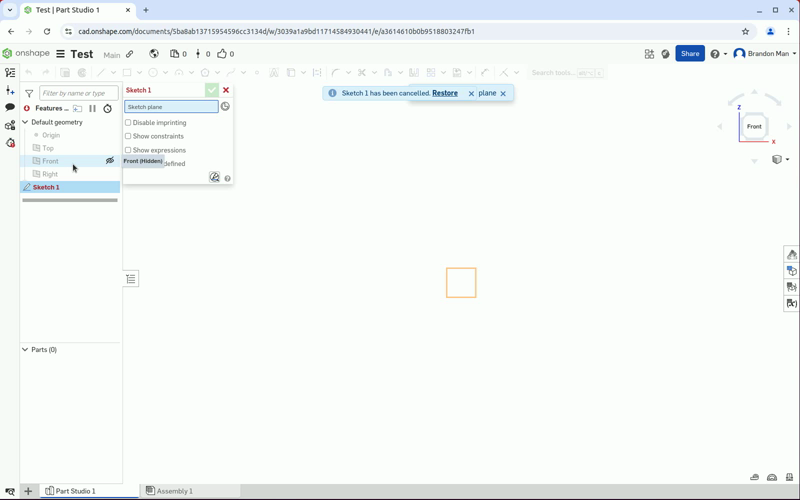
click(73, 163)
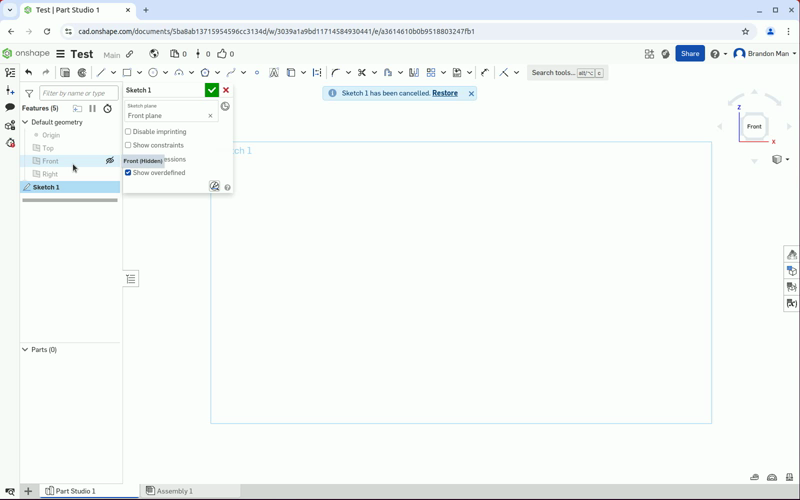
mouse_move(73, 352)
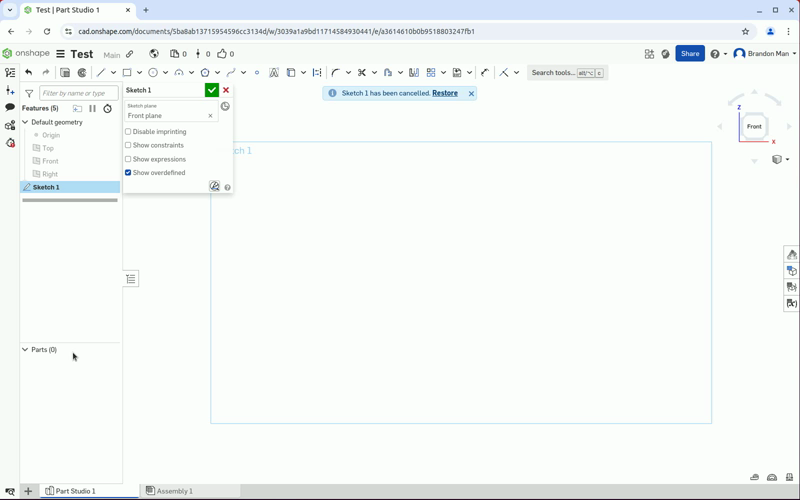
key(y)
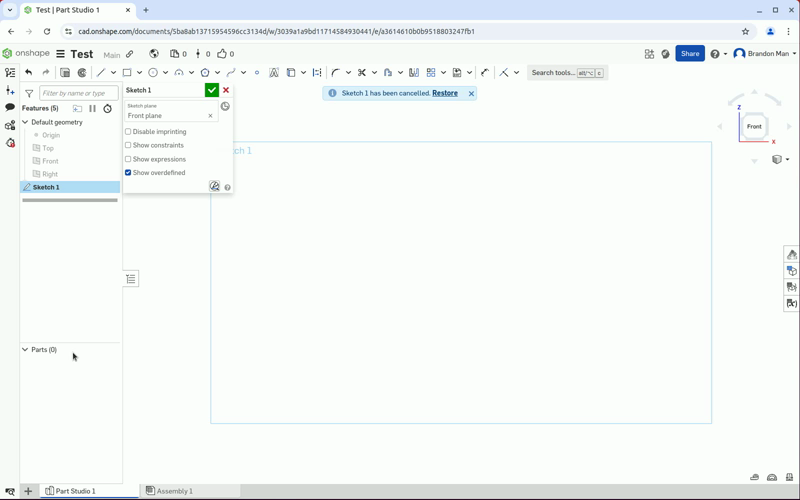
key(l)
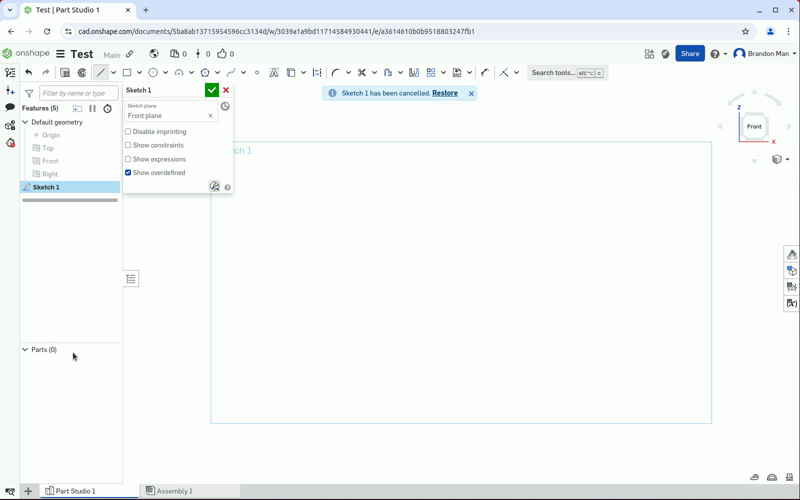
key_down(shift)
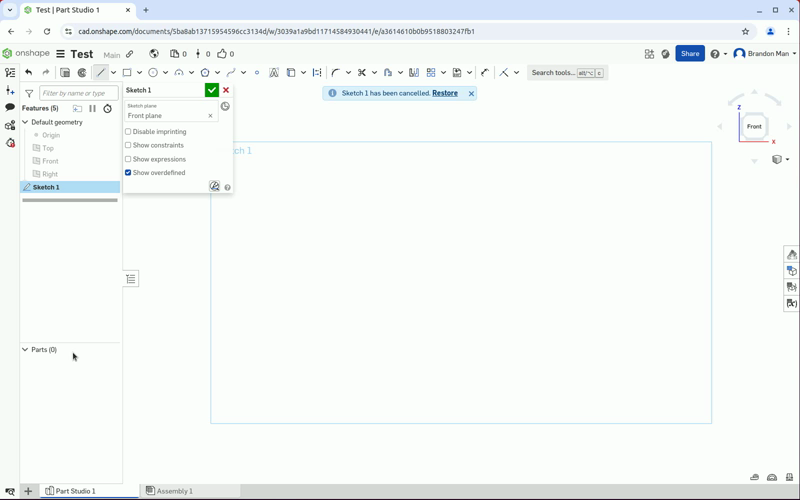
mouse_move(348, 262)
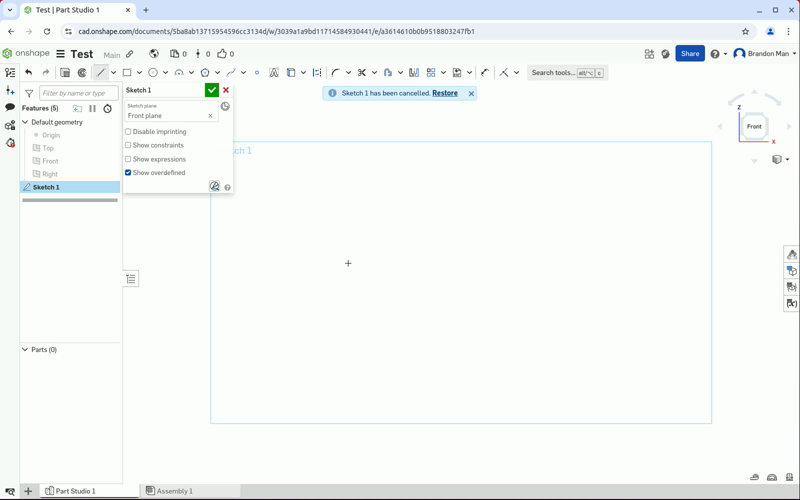
click(348, 262)
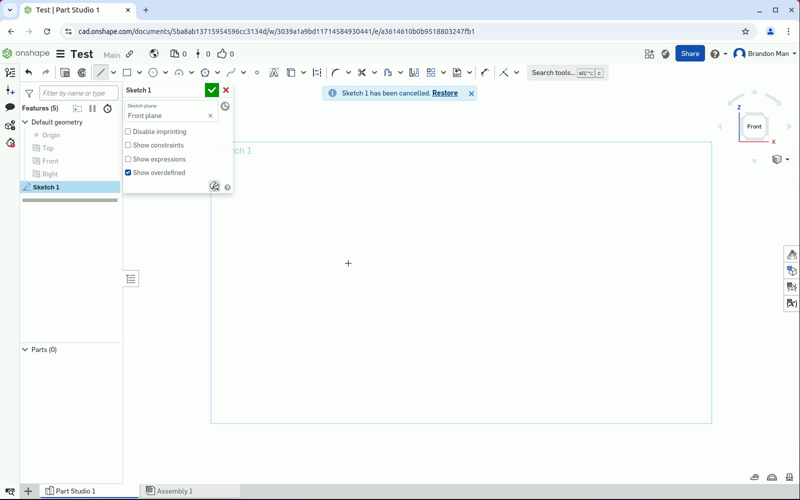
key_up(shift)
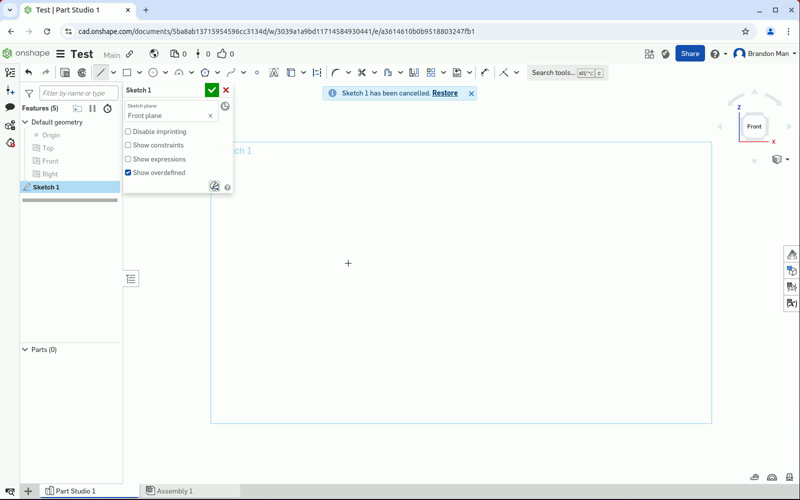
key_down(shift)
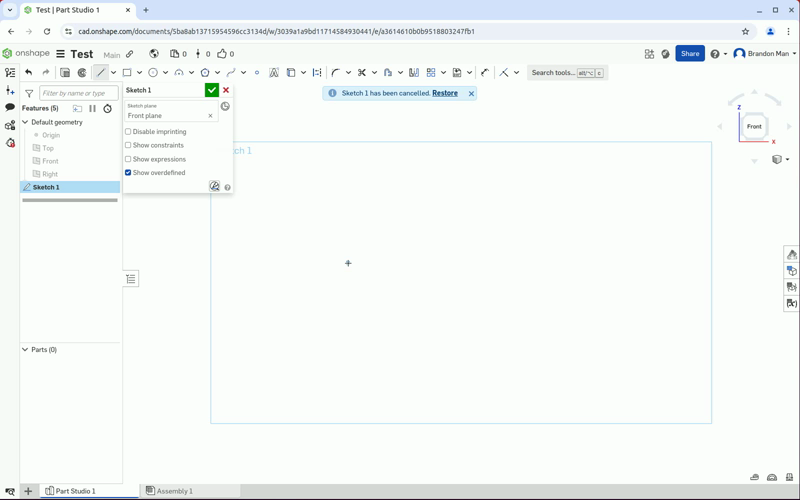
mouse_move(378, 262)
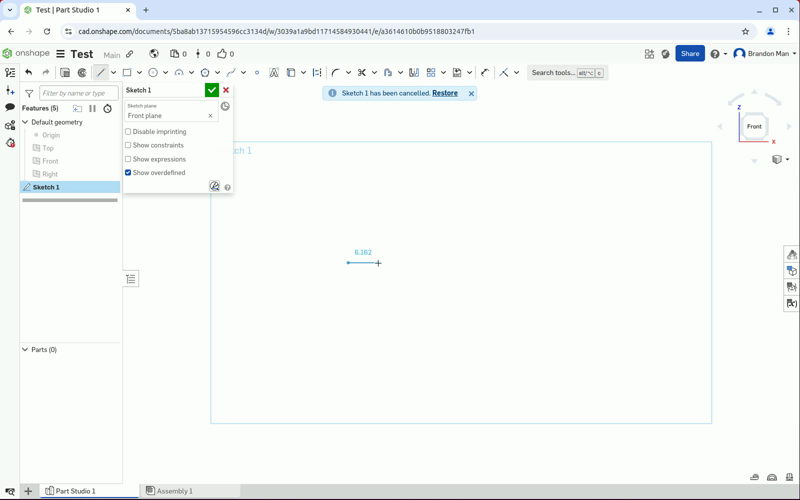
mouse_move(395, 263)
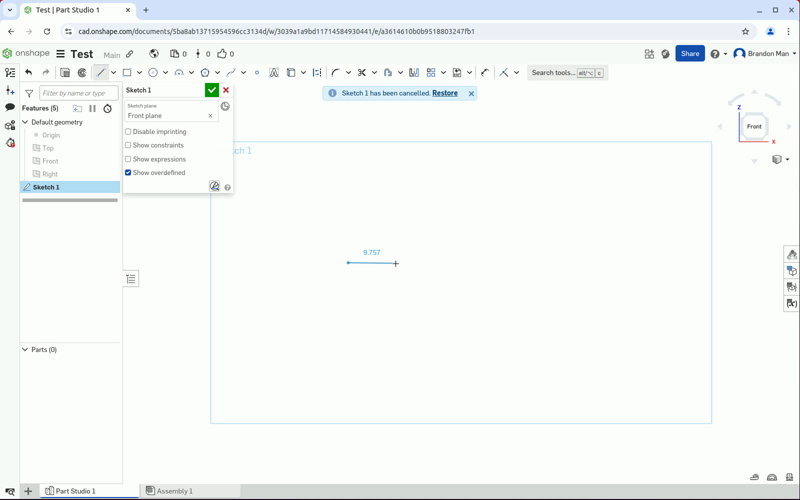
click(395, 263)
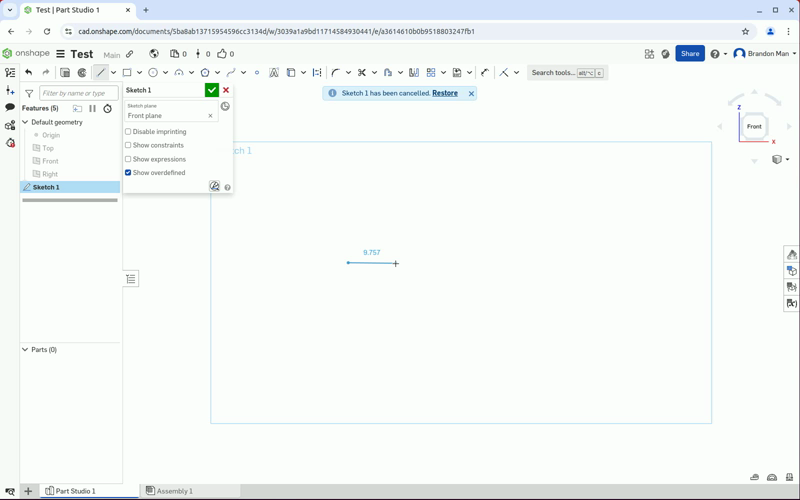
key_up(shift)
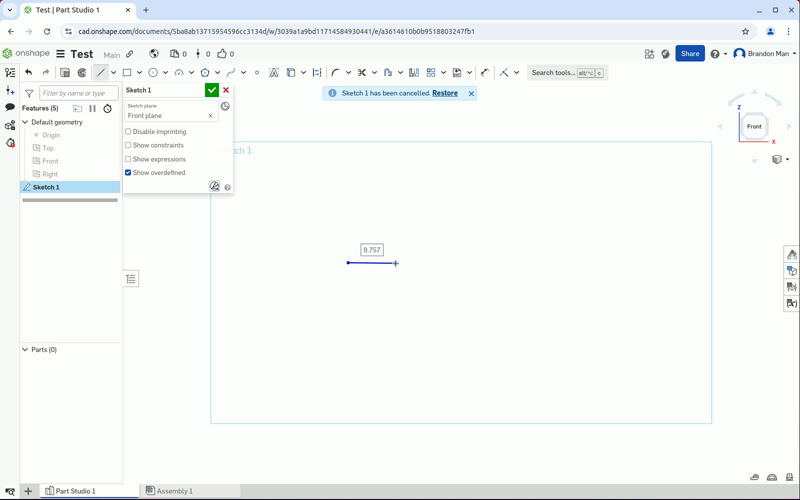
key_down(shift)
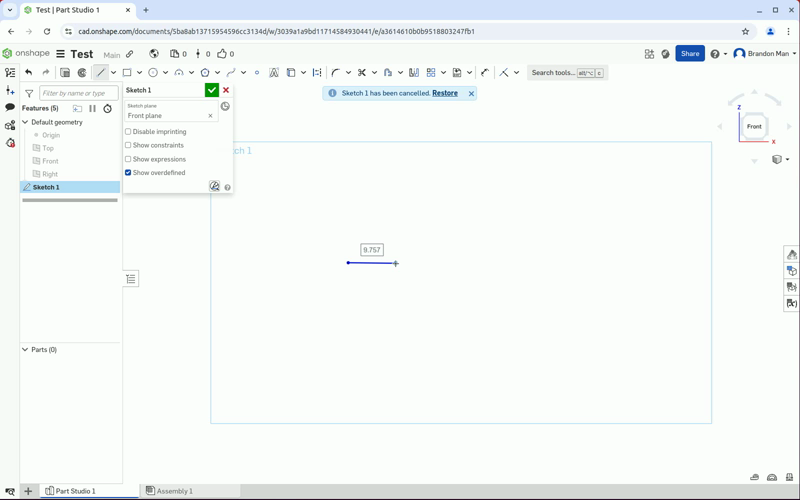
mouse_move(425, 263)
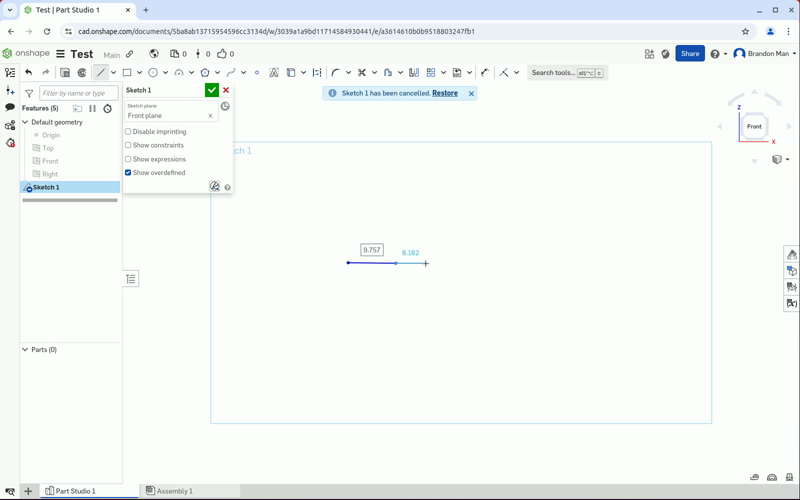
mouse_move(395, 231)
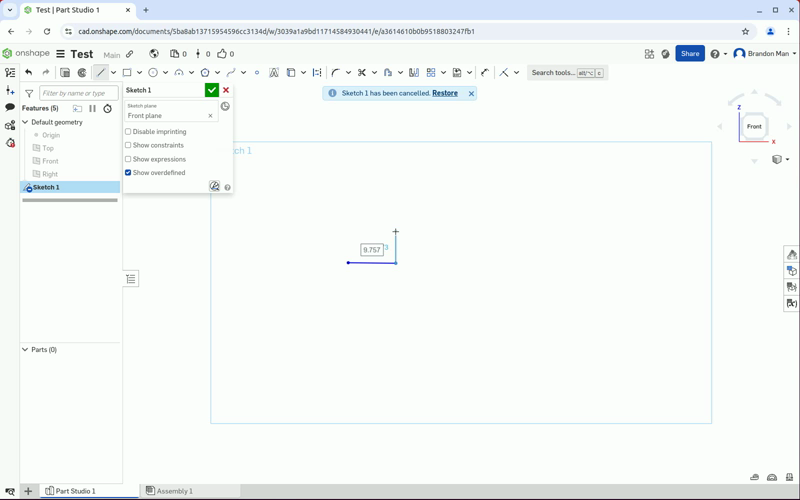
click(395, 231)
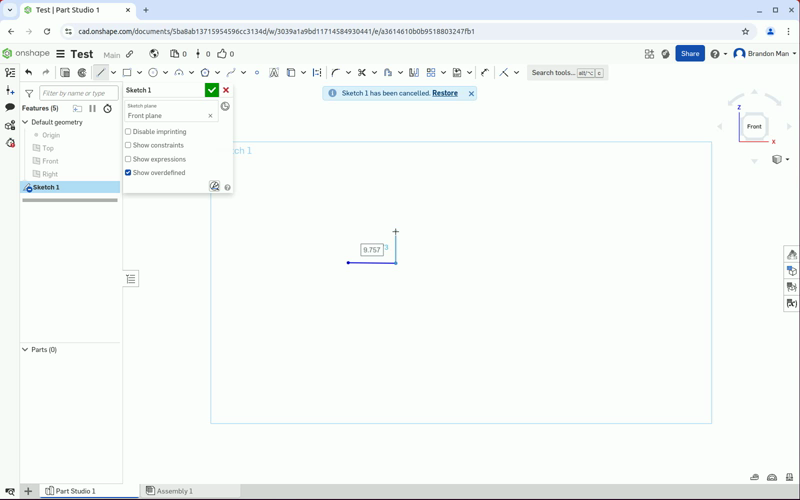
key_up(shift)
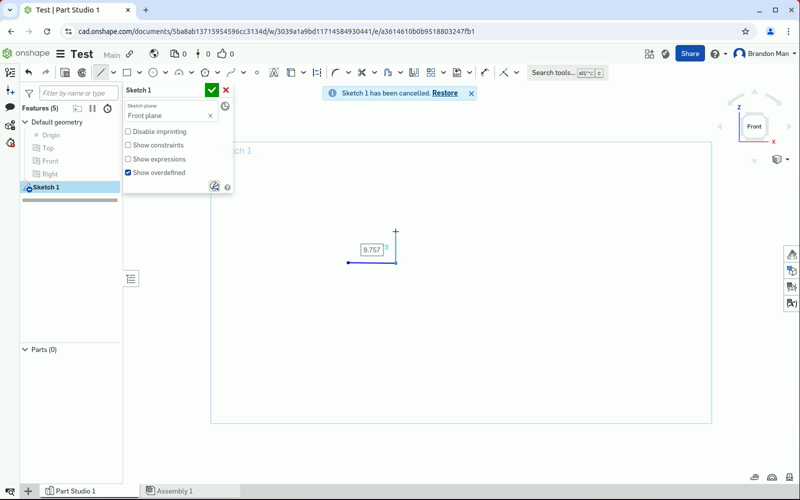
key_down(shift)
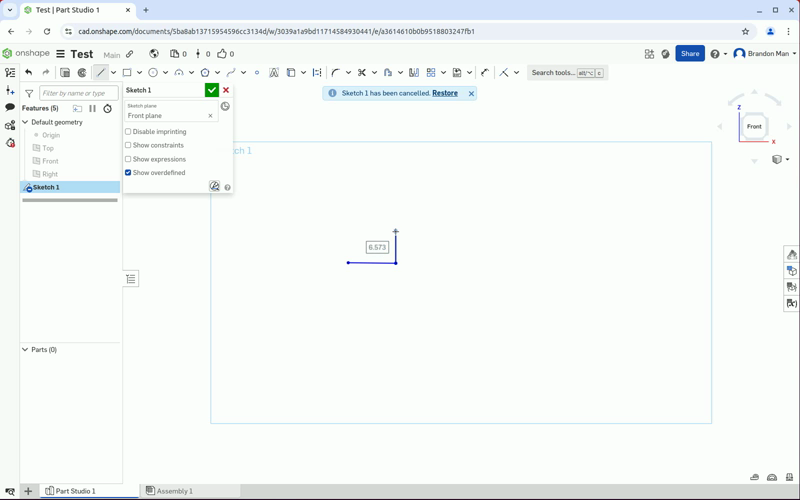
mouse_move(425, 231)
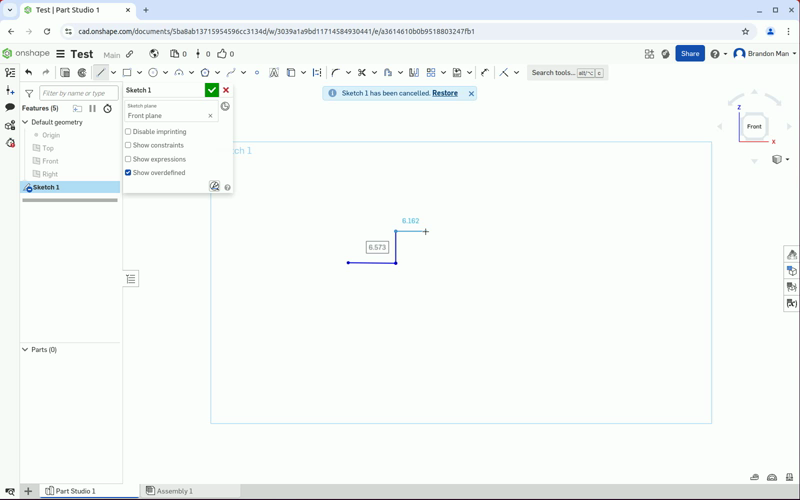
mouse_move(348, 231)
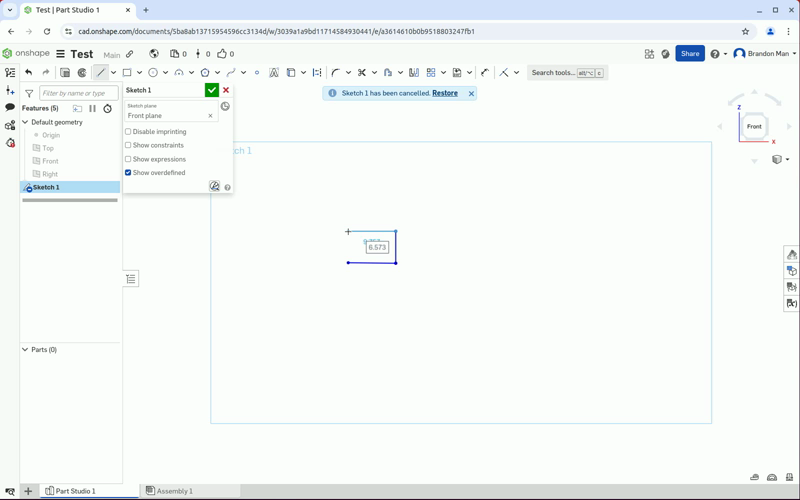
click(348, 231)
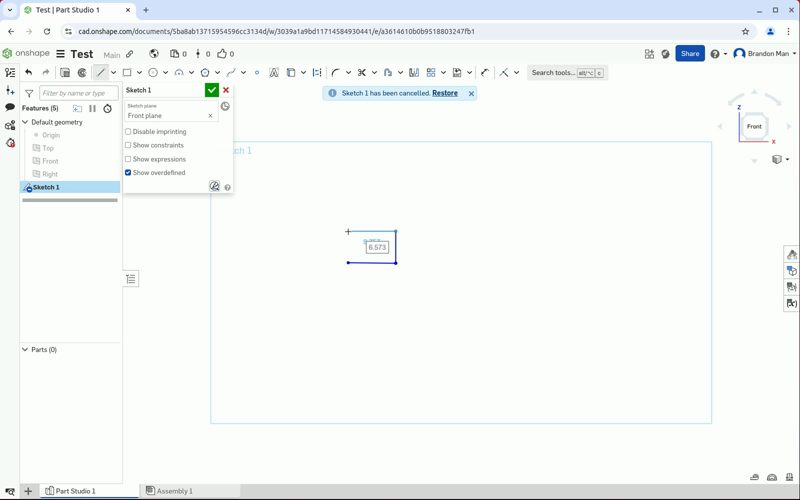
key_up(shift)
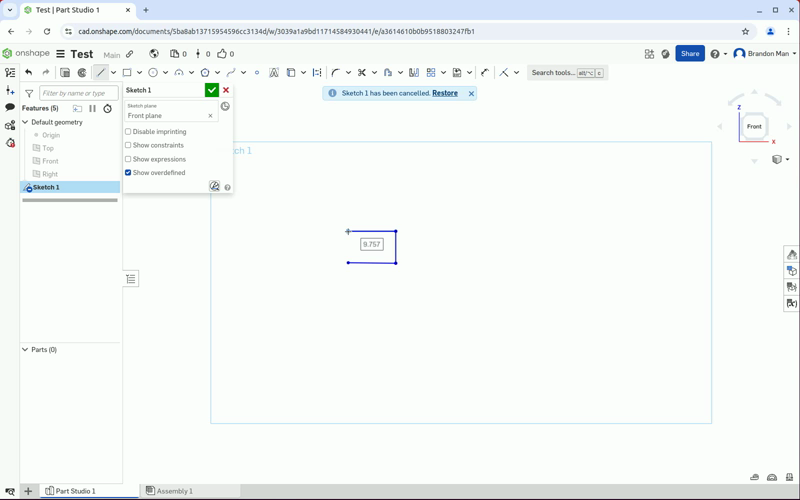
mouse_move(378, 231)
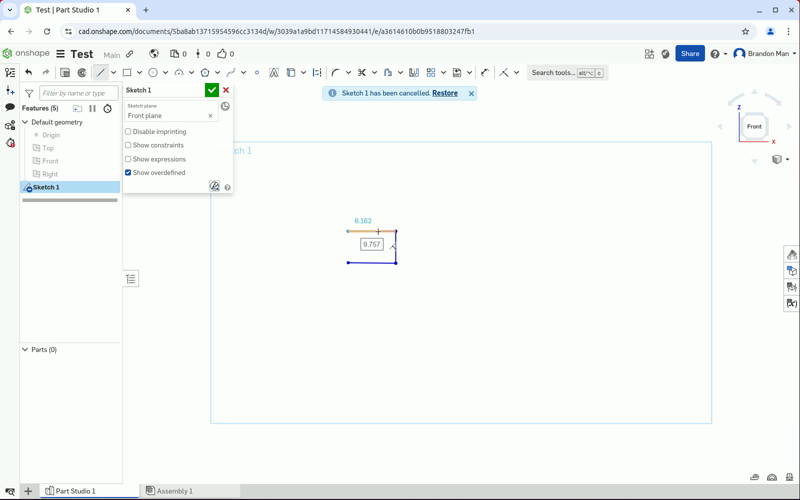
key_down(shift)
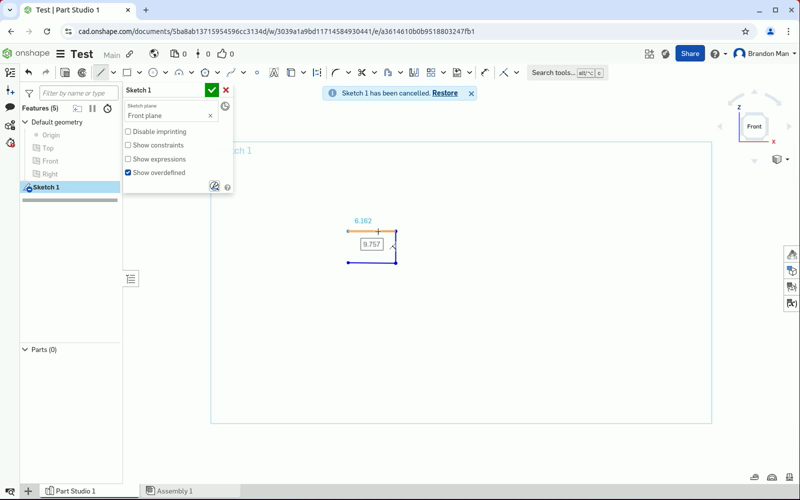
mouse_move(348, 262)
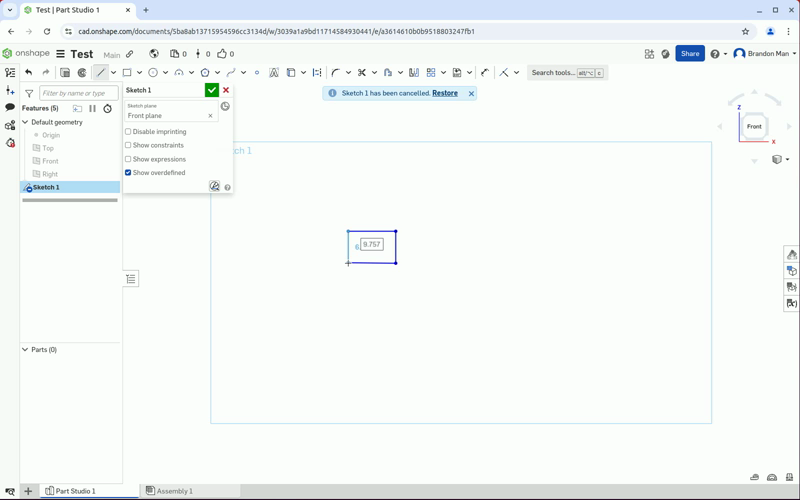
key_up(shift)
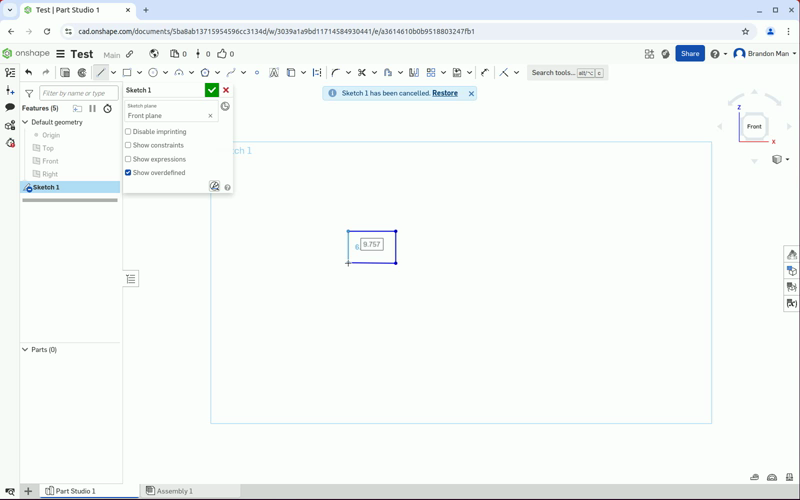
click(348, 262)
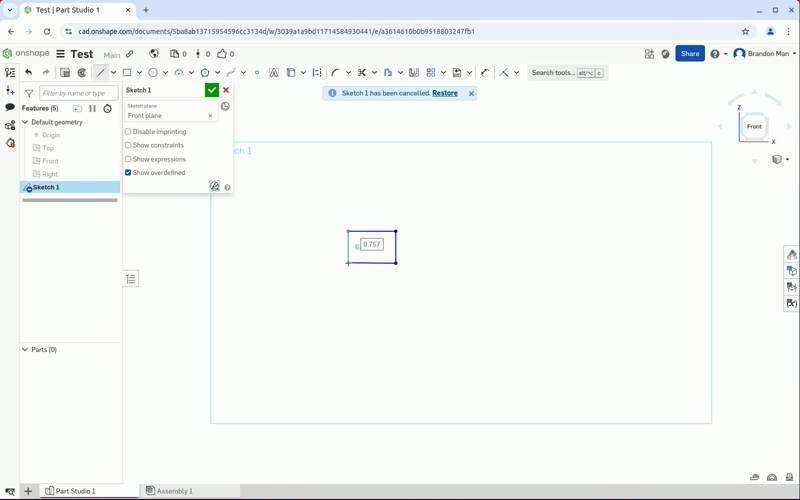
key(esc)
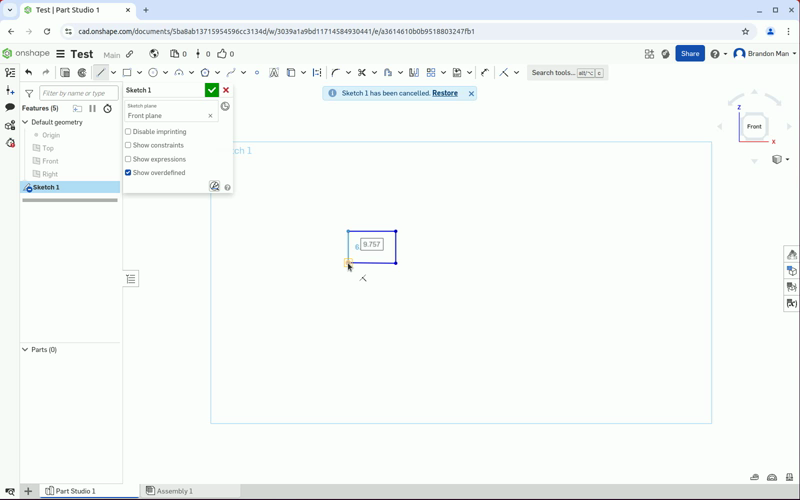
mouse_move(384, 232)
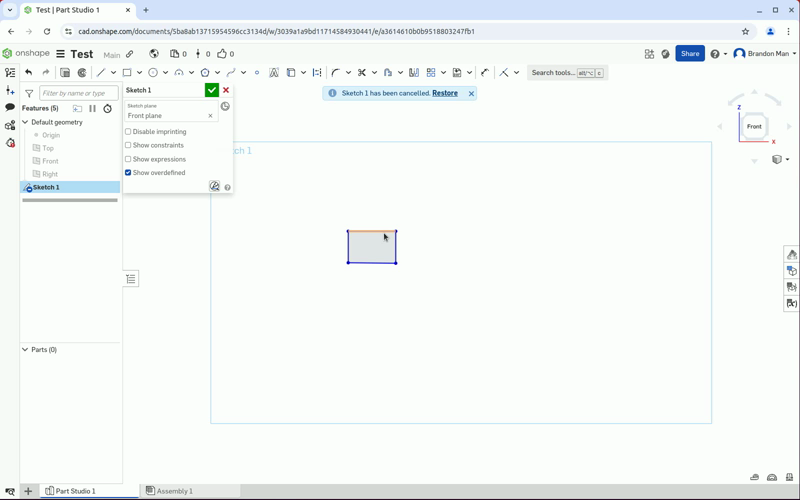
scroll(6)
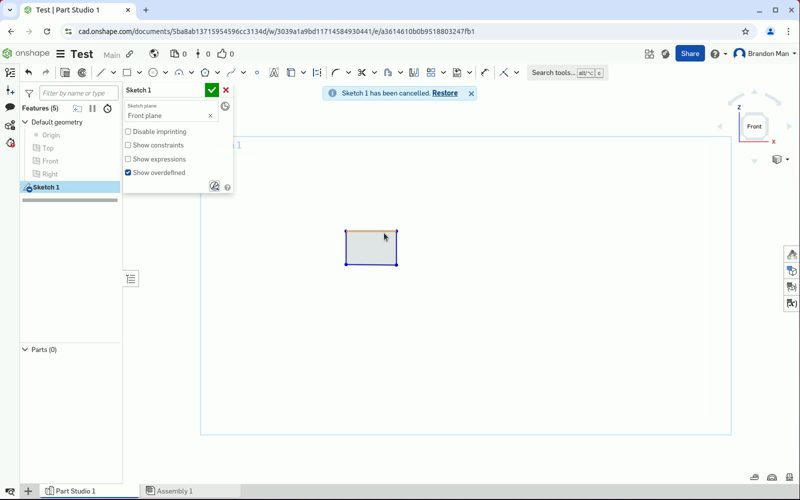
scroll(6)
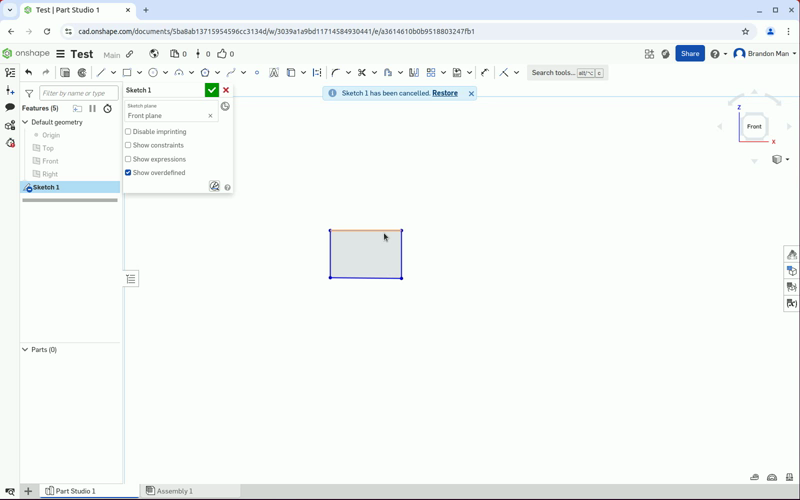
scroll(6)
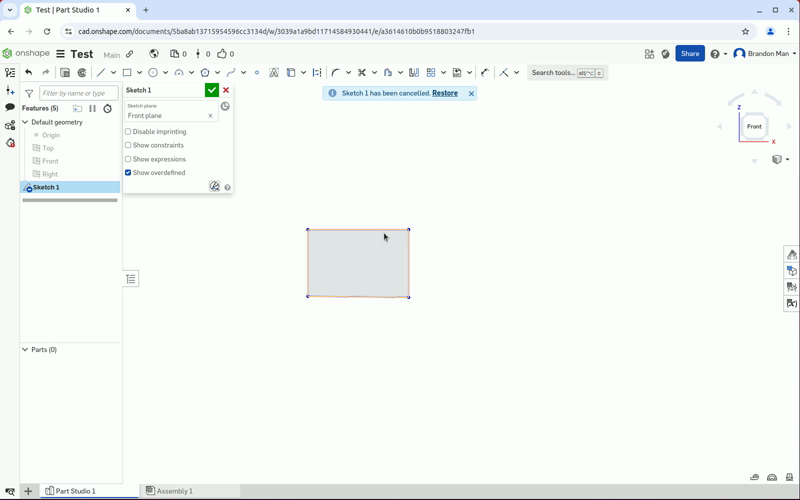
scroll(6)
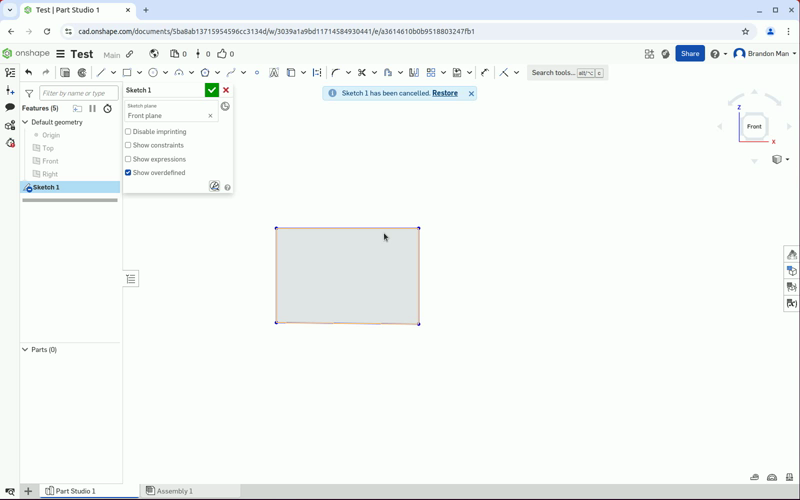
scroll(6)
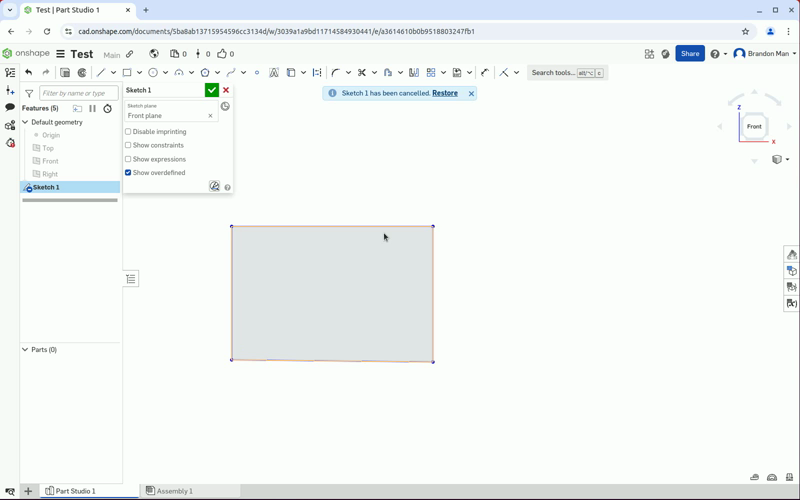
scroll(6)
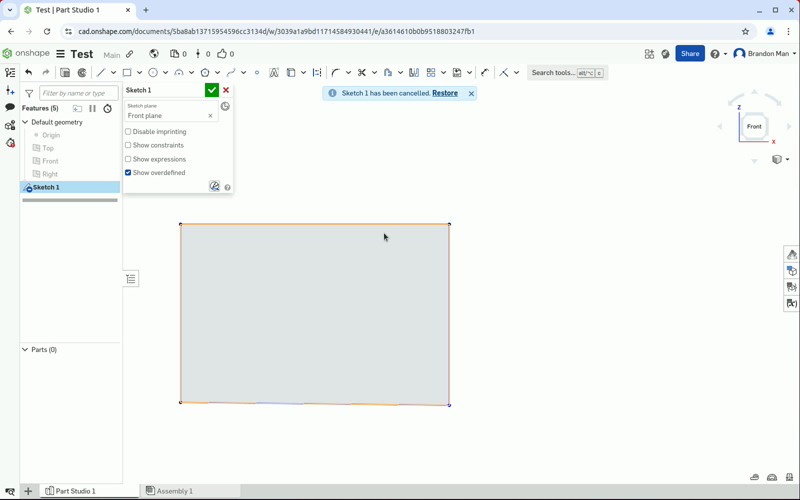
scroll(6)
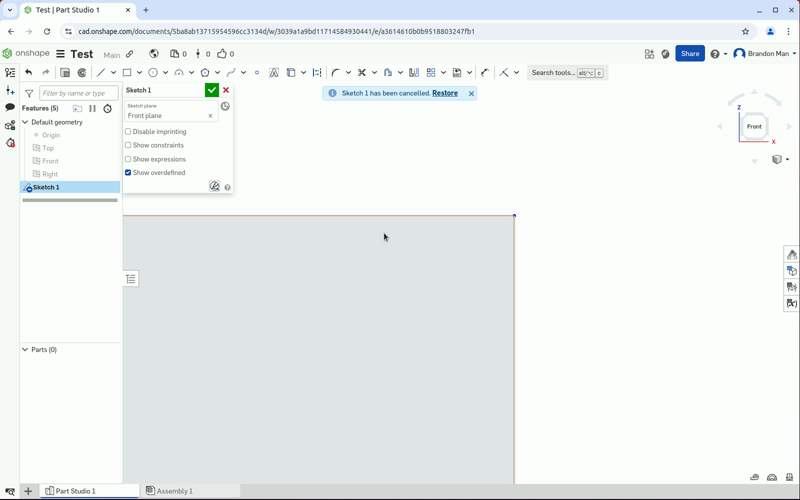
click(384, 232)
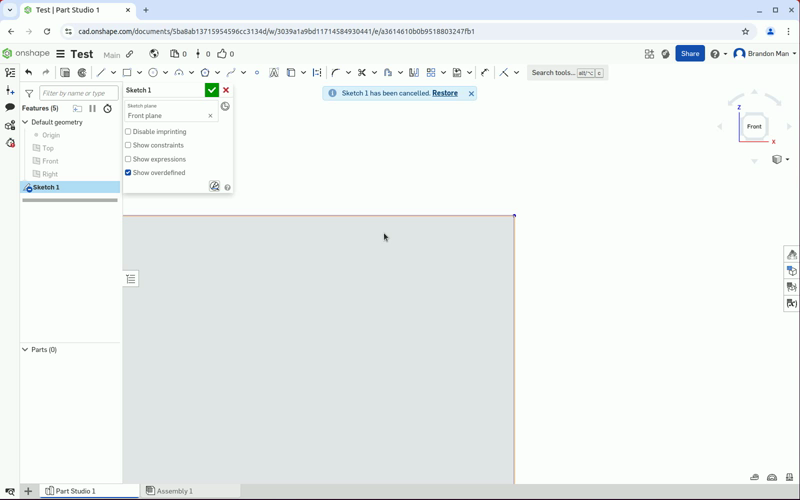
scroll(-6)
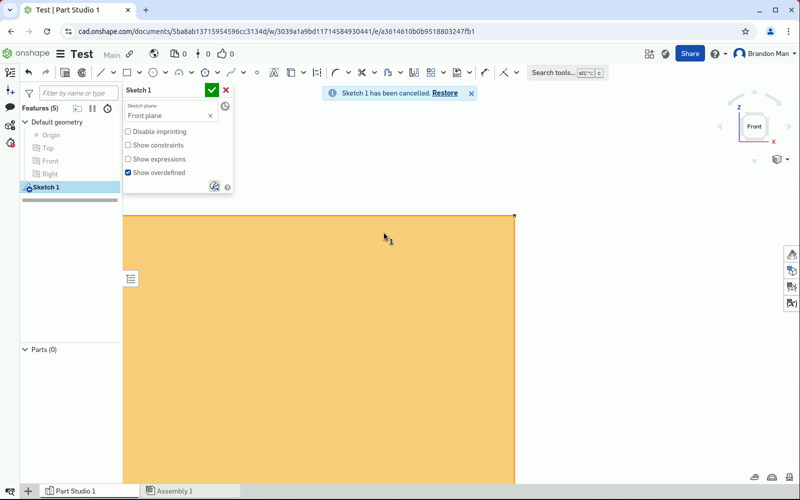
scroll(-6)
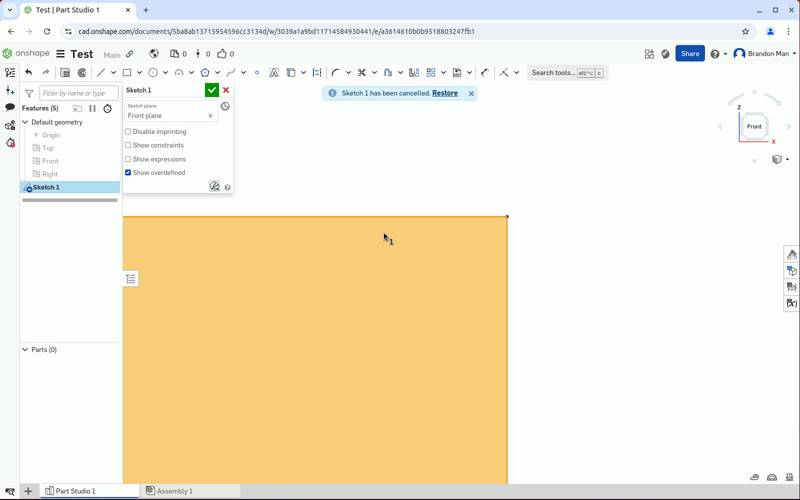
scroll(-6)
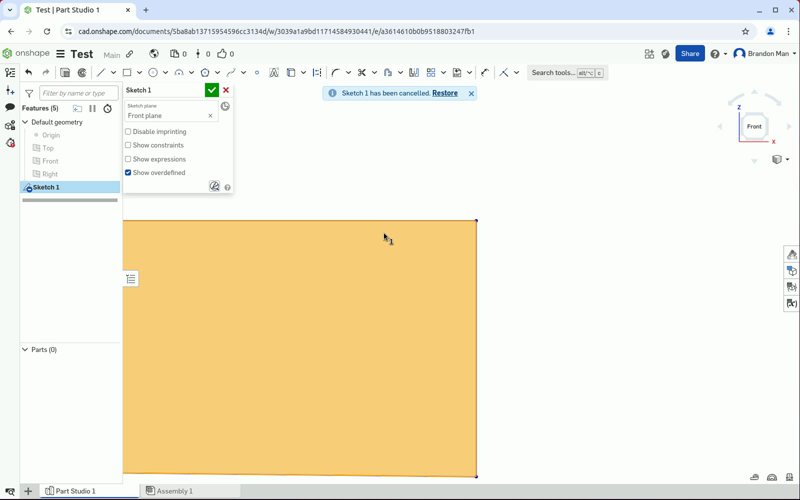
scroll(-6)
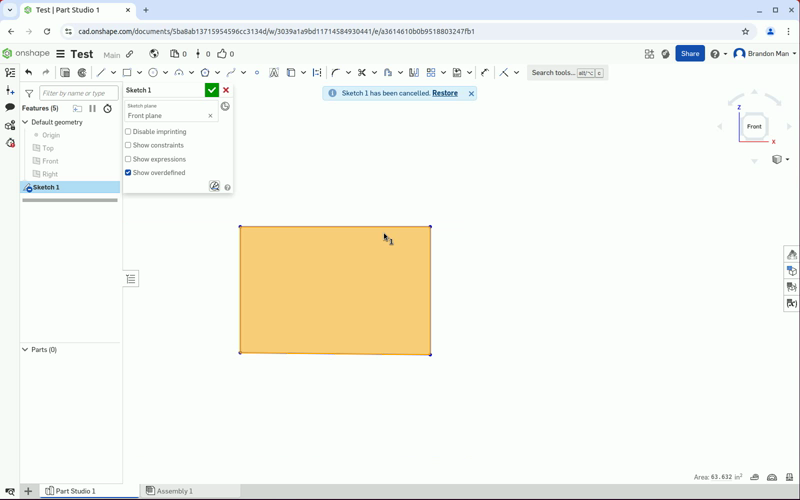
scroll(-6)
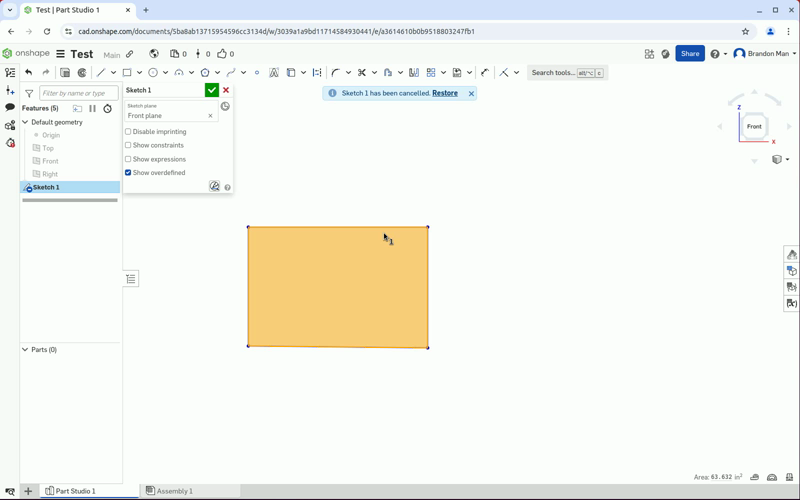
scroll(-6)
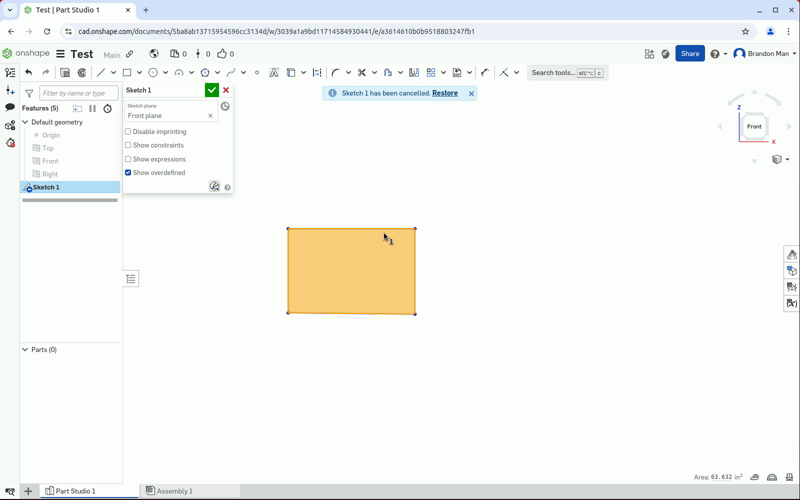
scroll(-6)
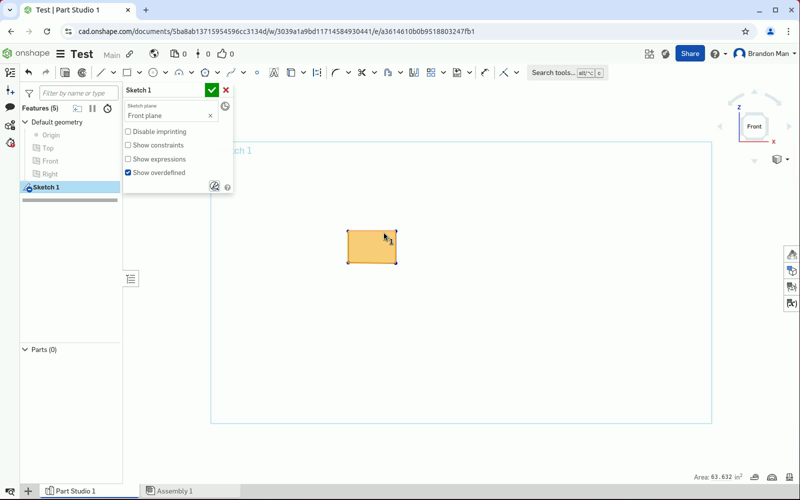
mouse_move(73, 352)
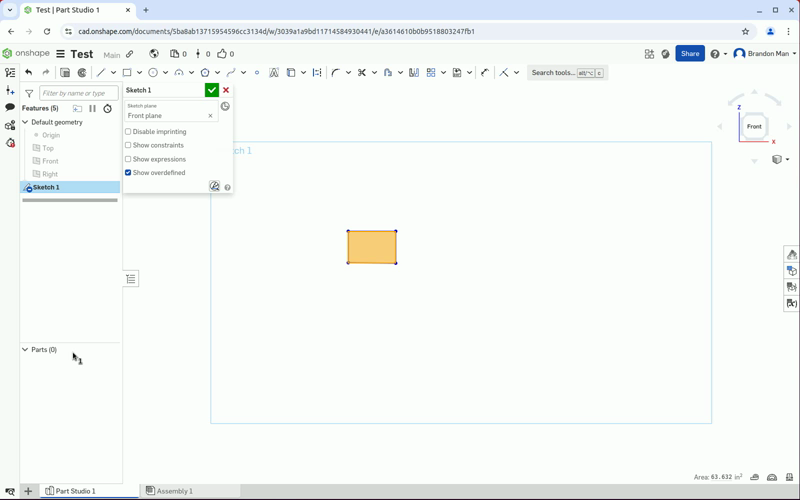
key(shift+y)
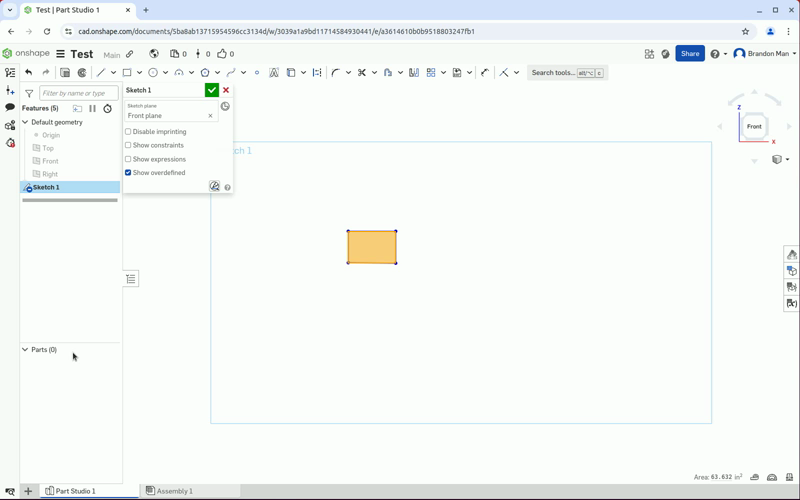
key(shift+e)
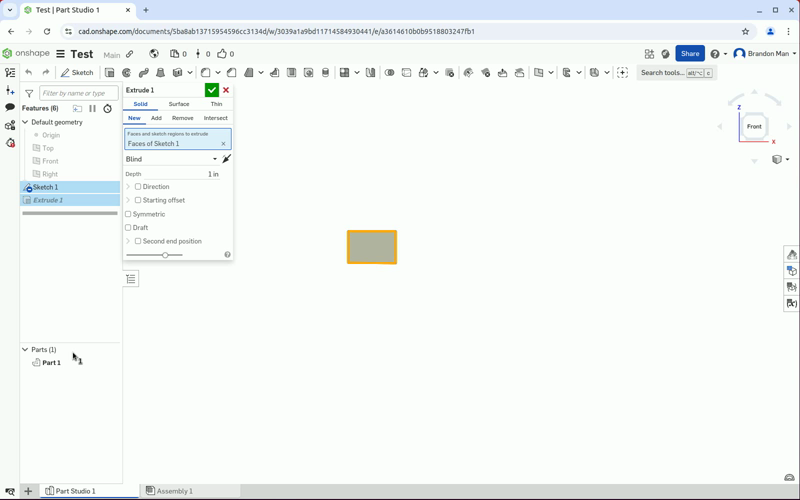
mouse_move(143, 106)
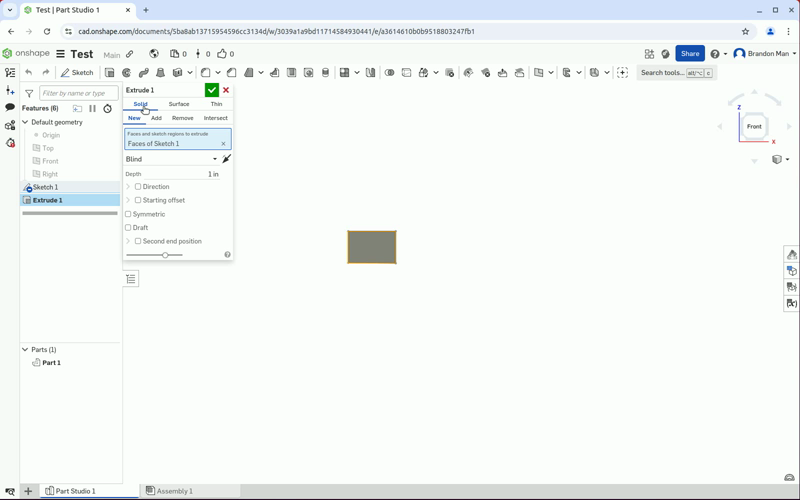
click(143, 106)
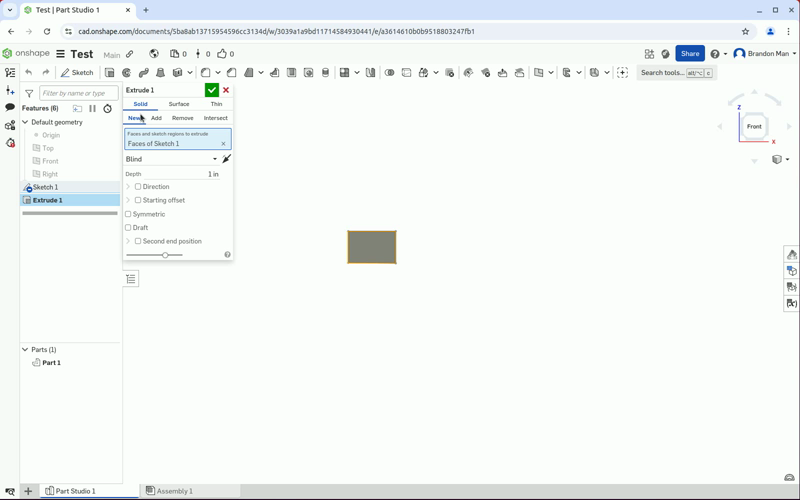
mouse_move(137, 120)
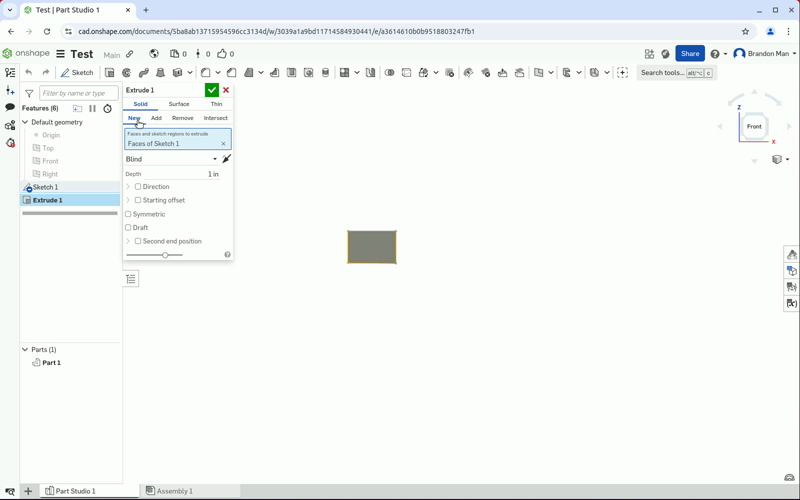
click(137, 120)
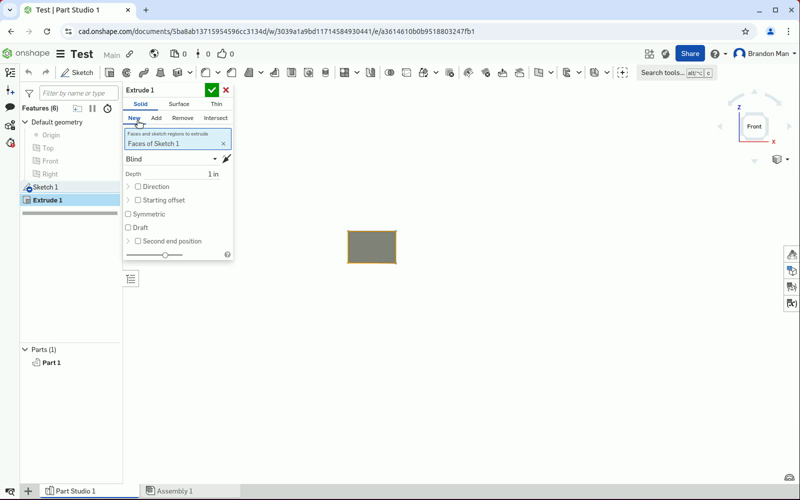
key(tab, 4)
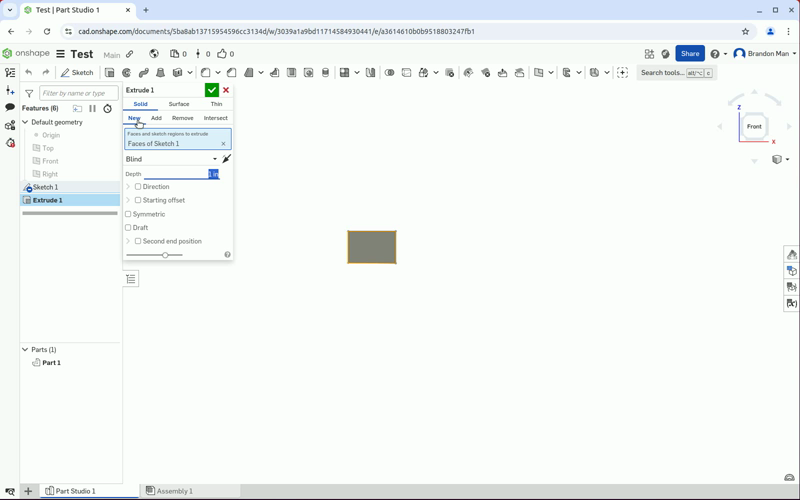
text(6.499)
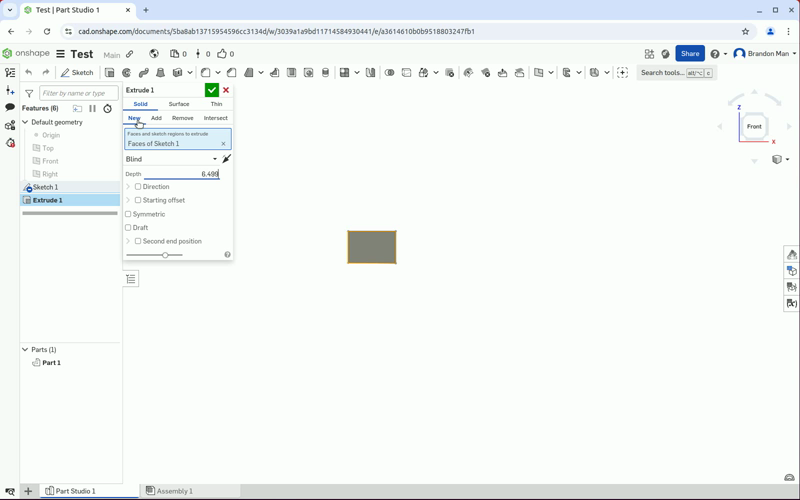
key(enter)
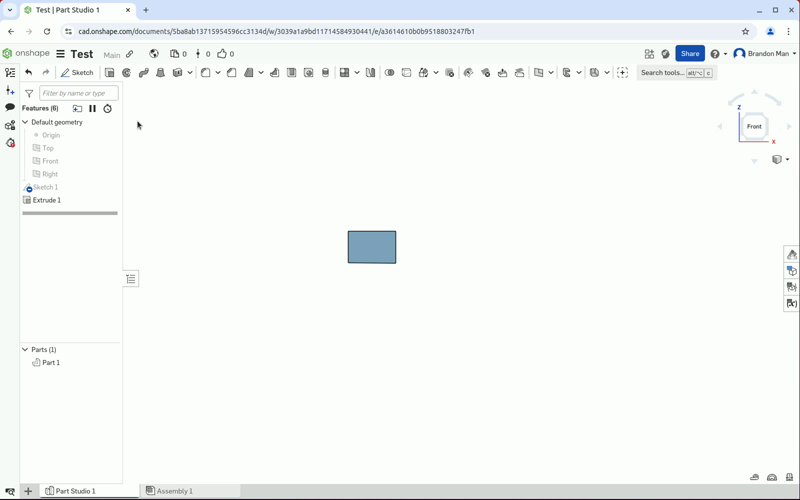
key(shift+h)
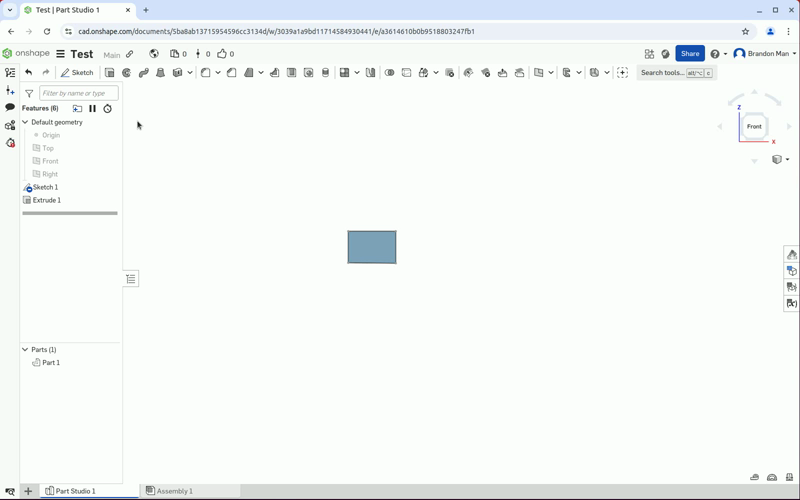
key(shift+h)
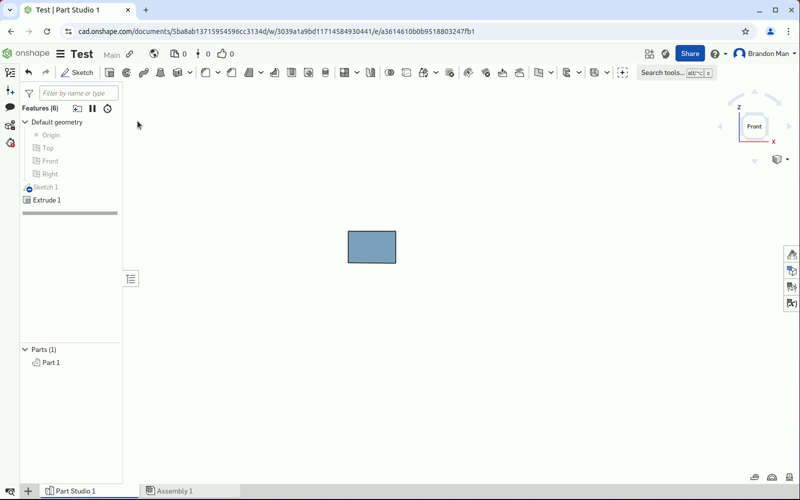
mouse_move(73, 189)
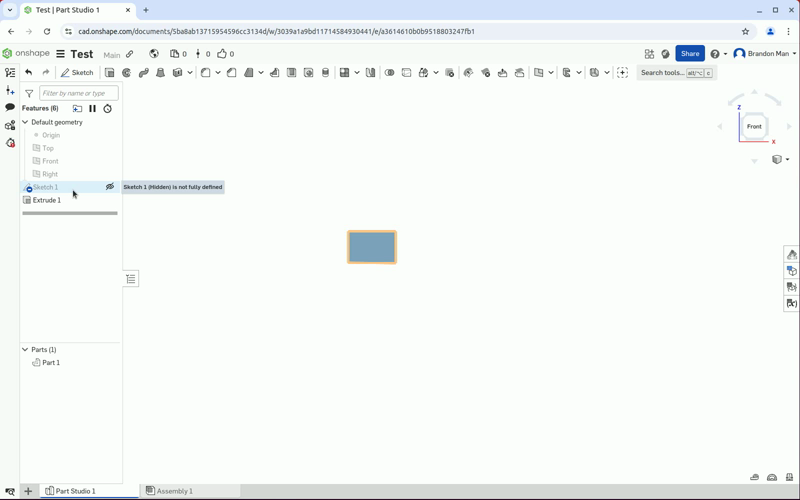
click(73, 189)
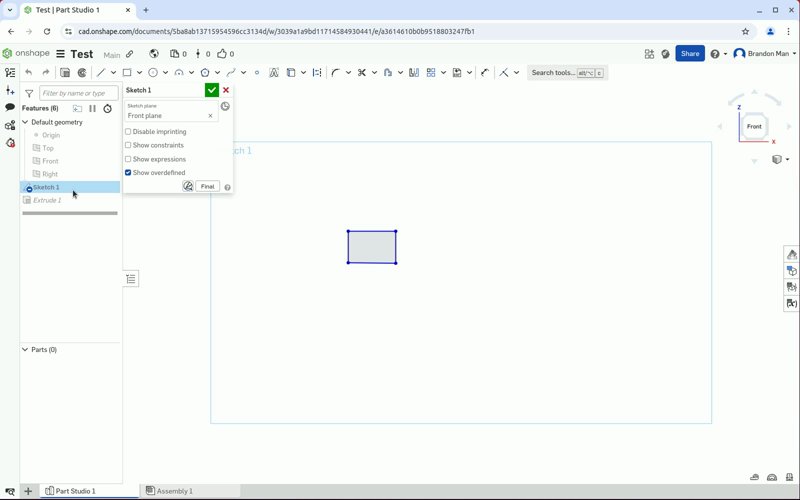
mouse_move(229, 92)
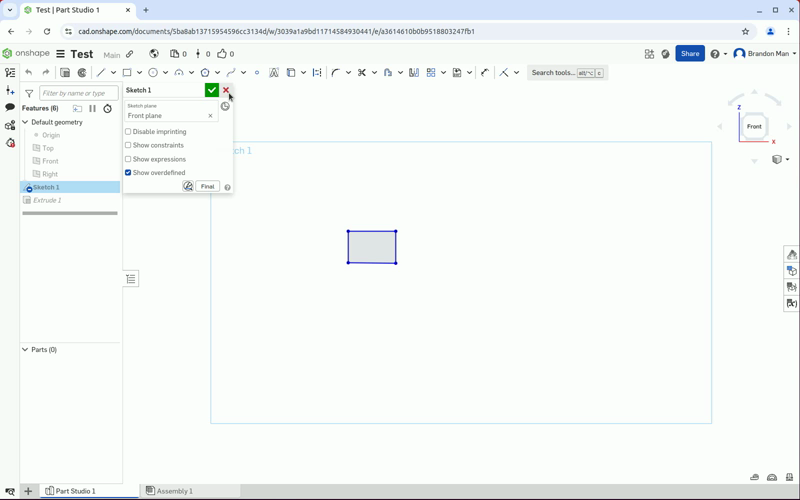
click(229, 92)
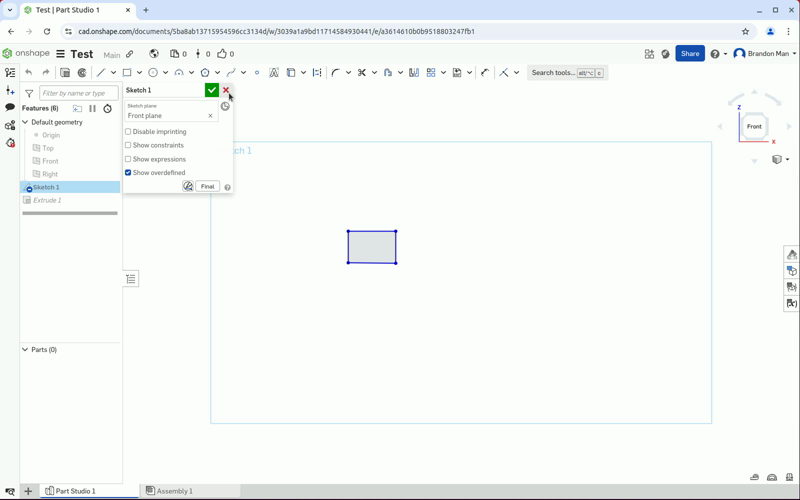
key(shift+s)
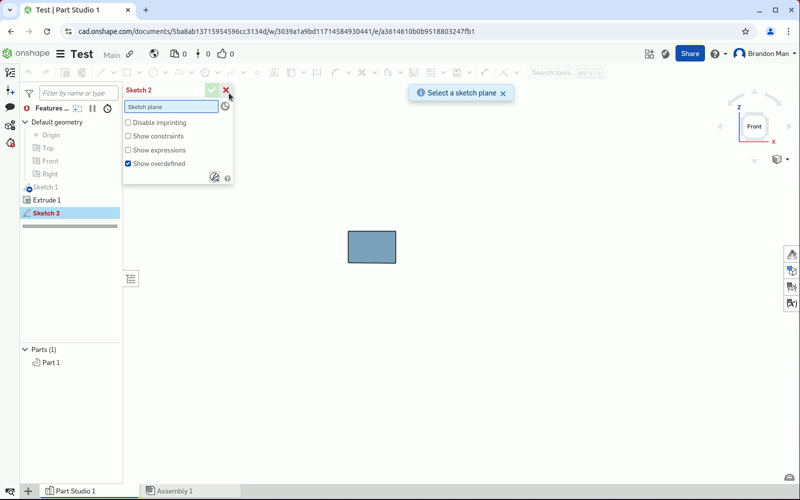
mouse_move(73, 163)
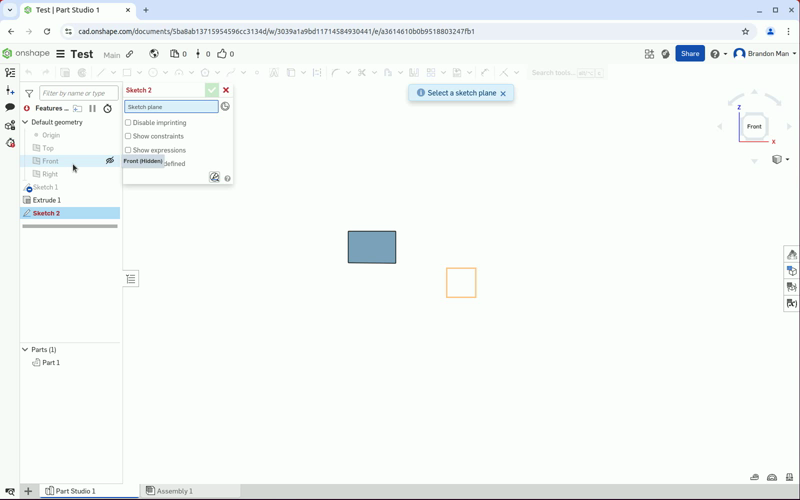
click(73, 163)
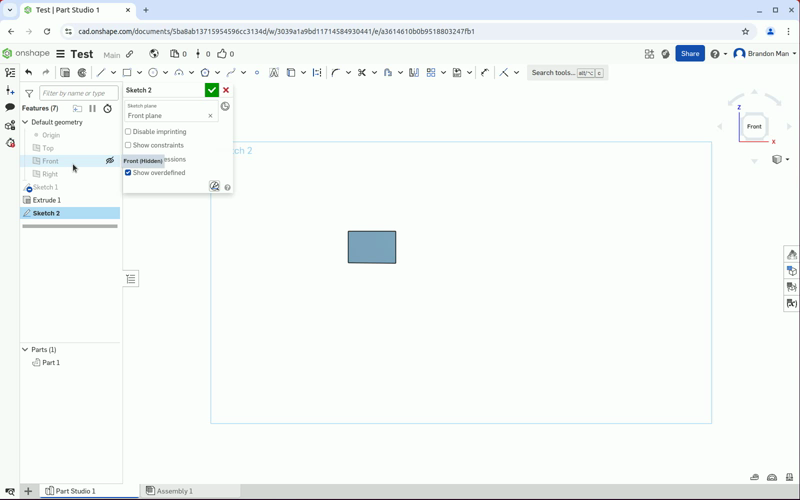
mouse_move(73, 352)
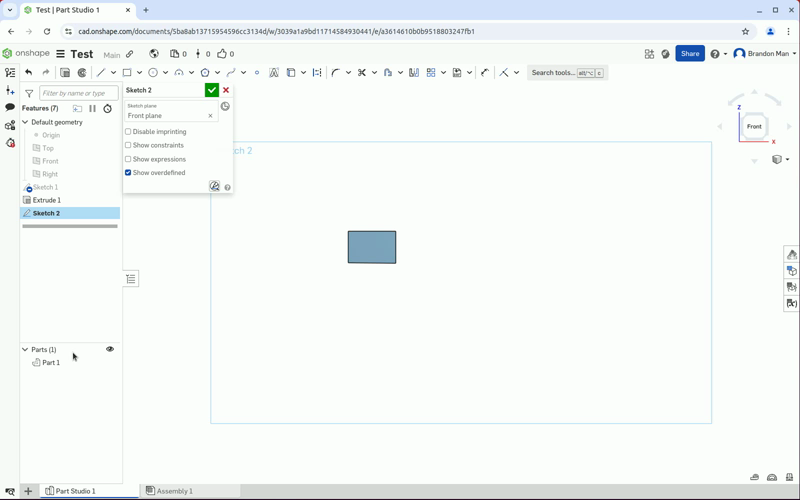
key(y)
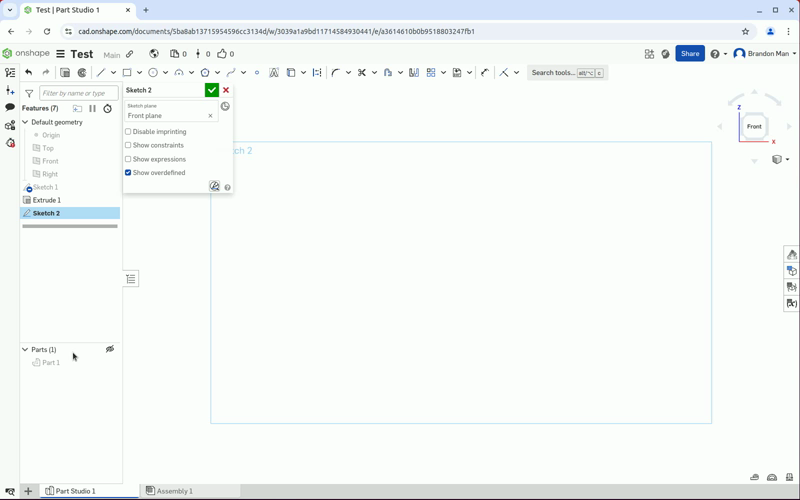
key(l)
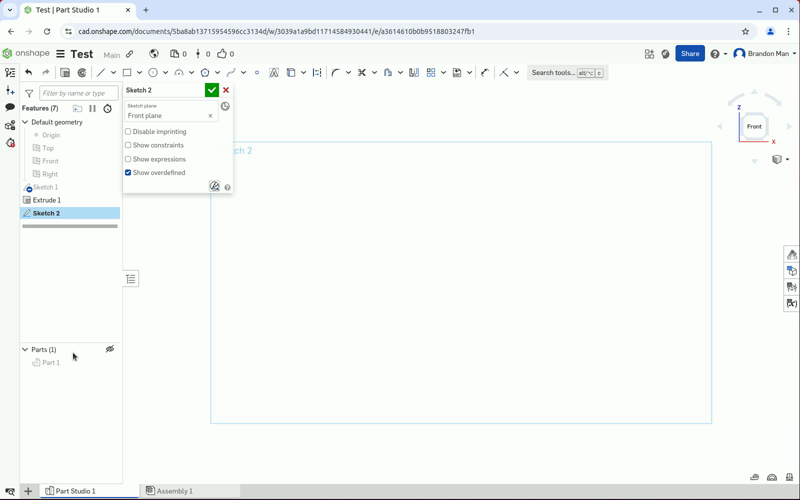
key_down(shift)
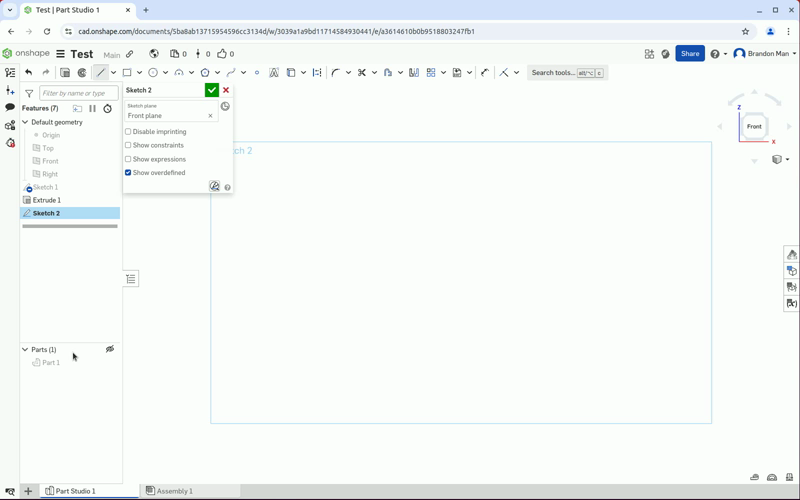
mouse_move(348, 294)
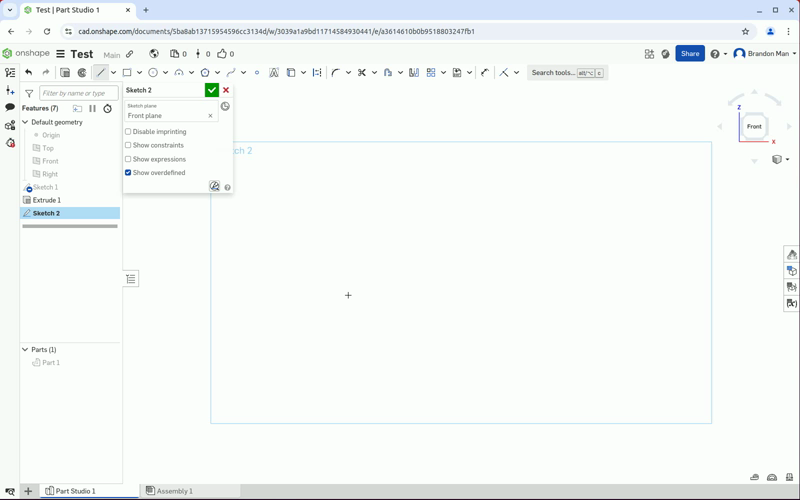
click(348, 294)
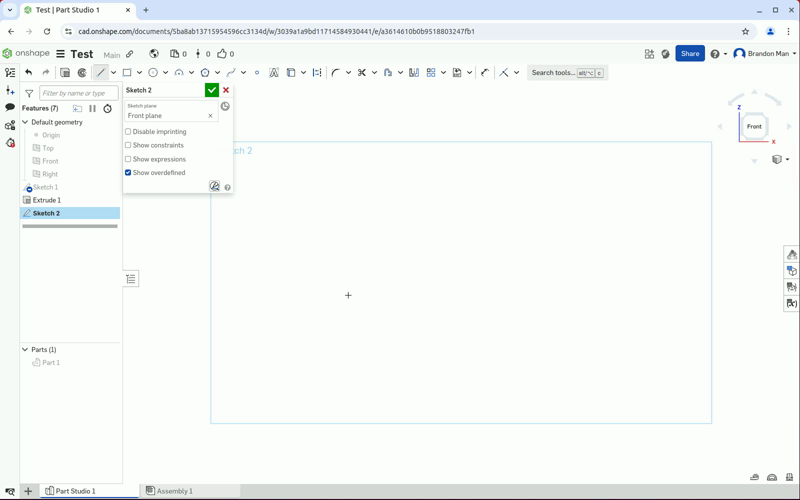
key_up(shift)
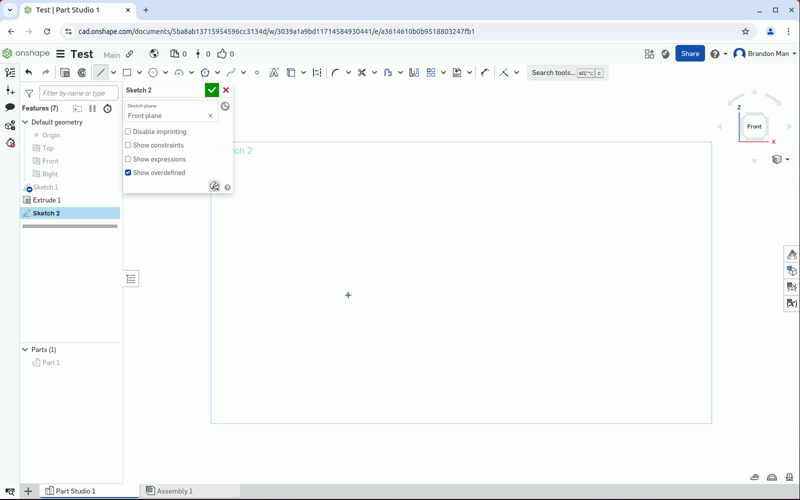
key_down(shift)
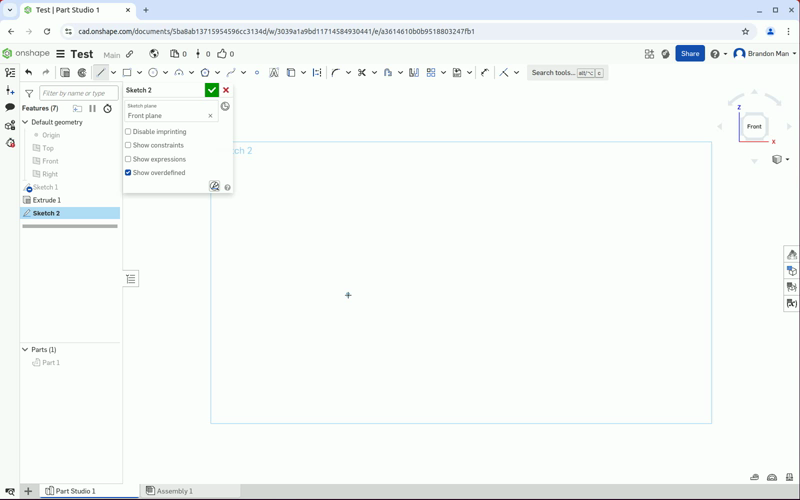
mouse_move(442, 294)
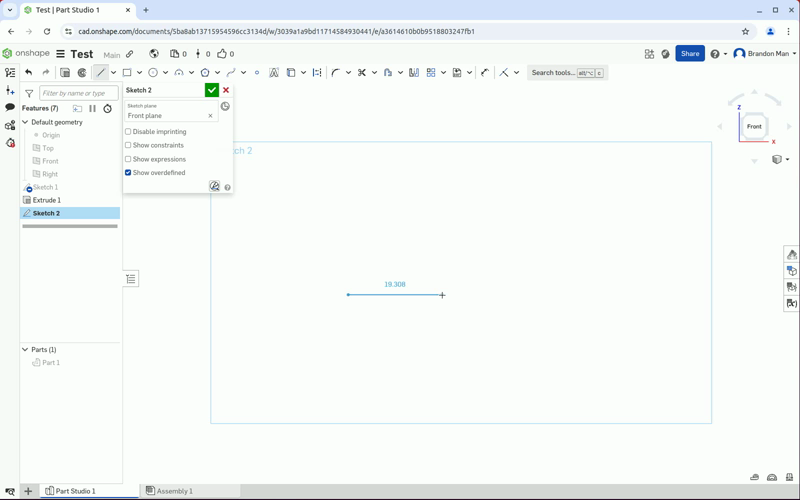
click(442, 294)
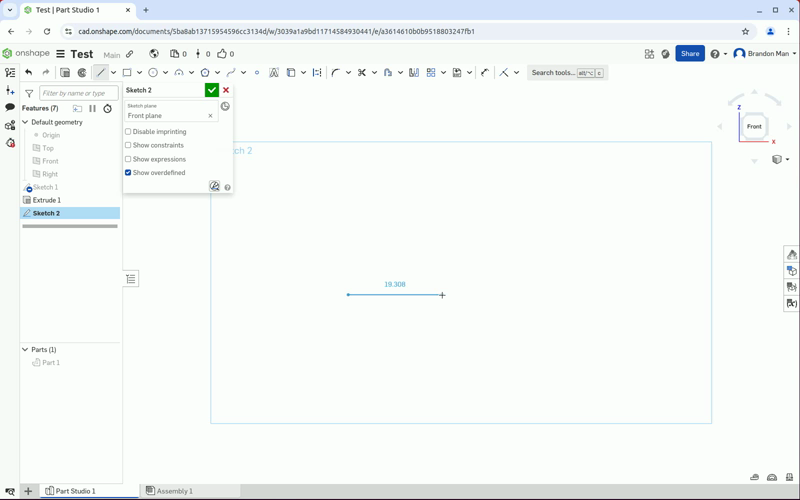
key_up(shift)
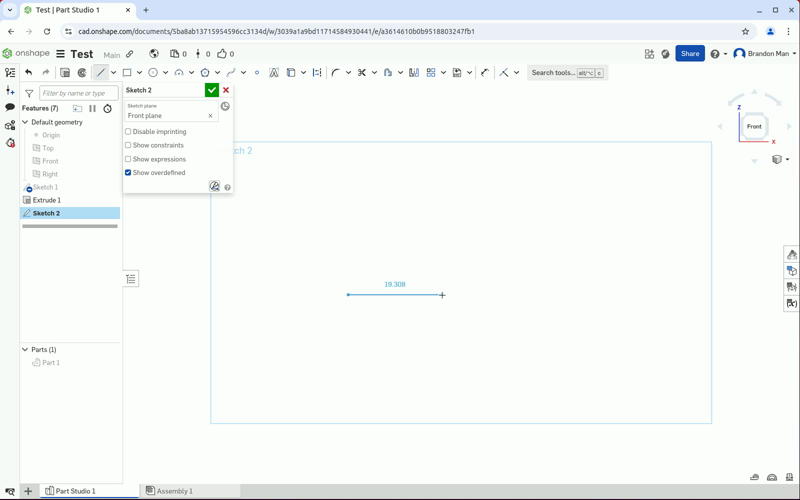
key_down(shift)
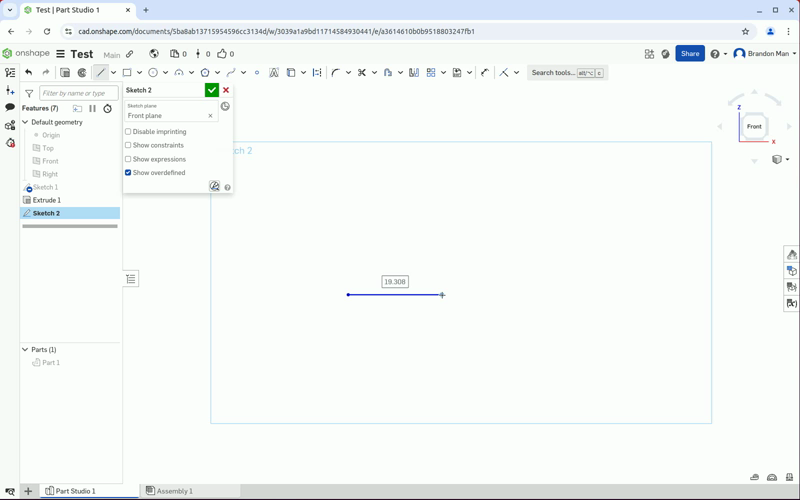
mouse_move(472, 294)
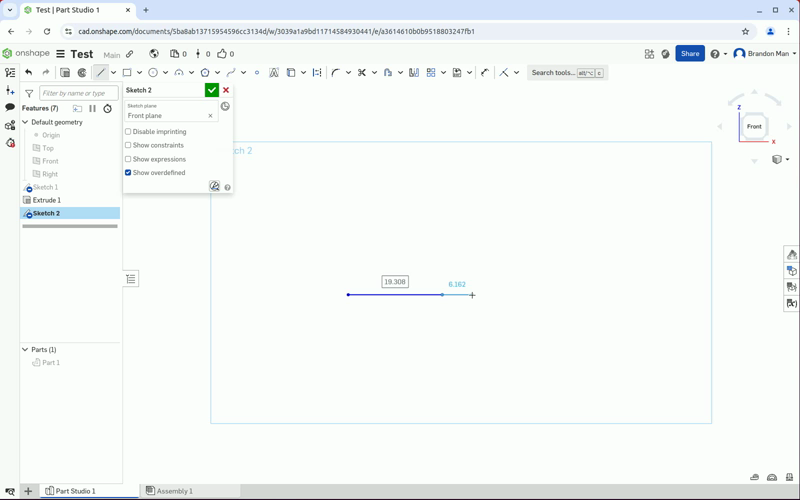
mouse_move(442, 263)
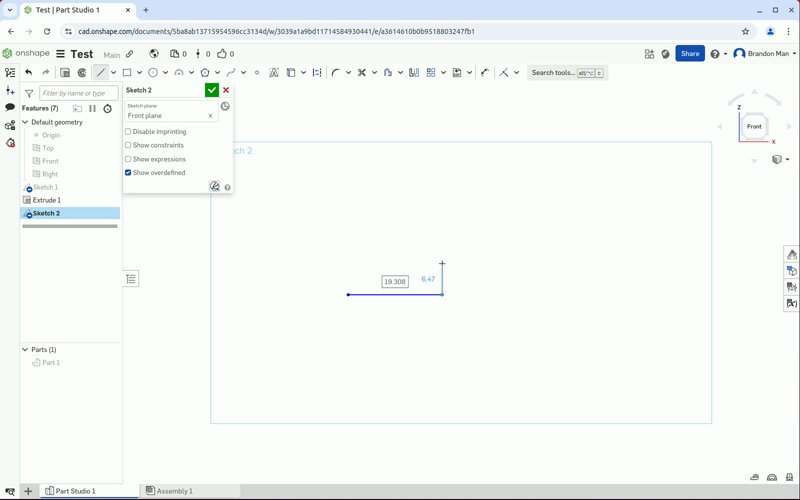
click(442, 263)
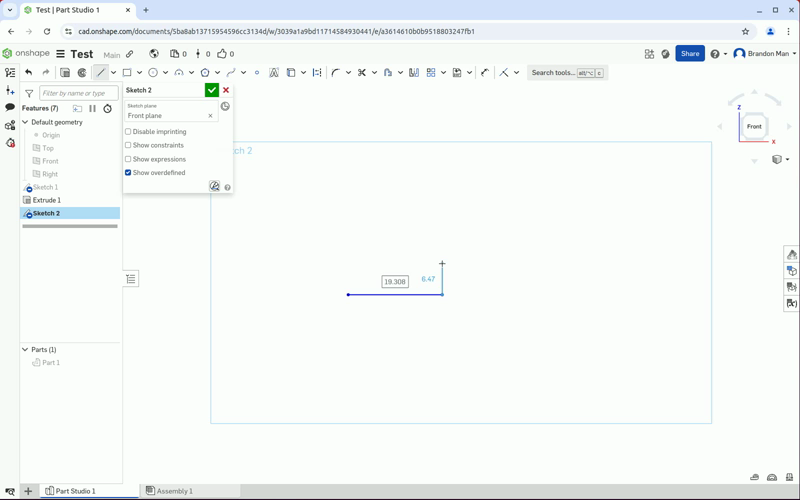
key_up(shift)
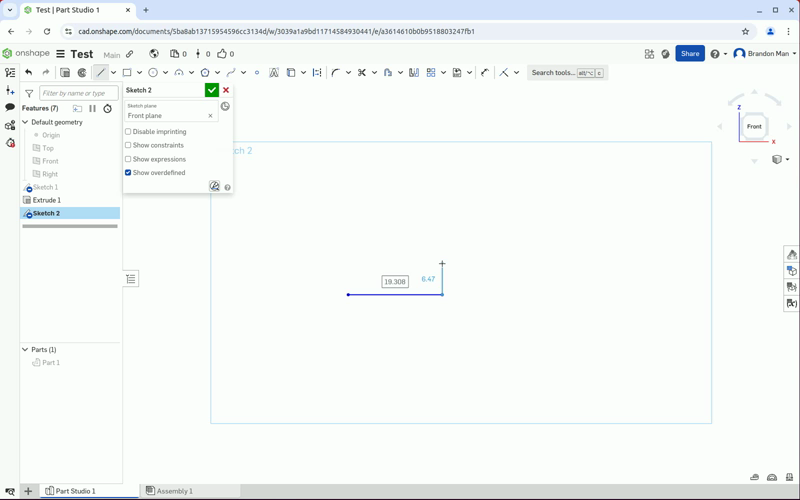
key_down(shift)
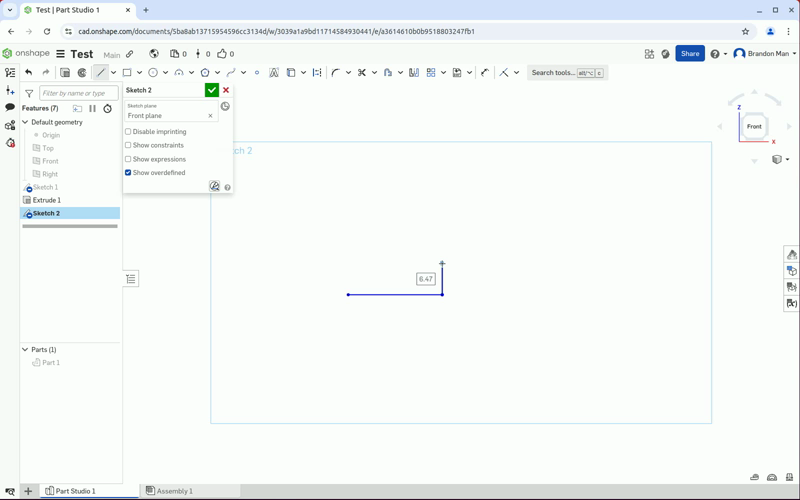
mouse_move(472, 263)
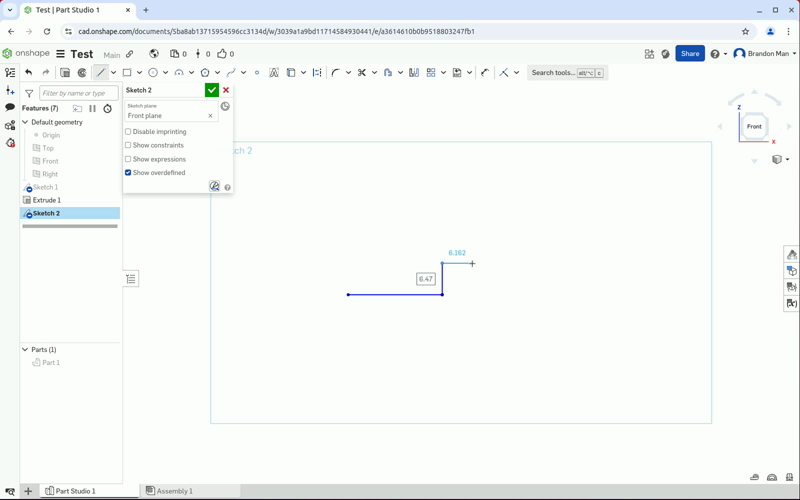
mouse_move(395, 263)
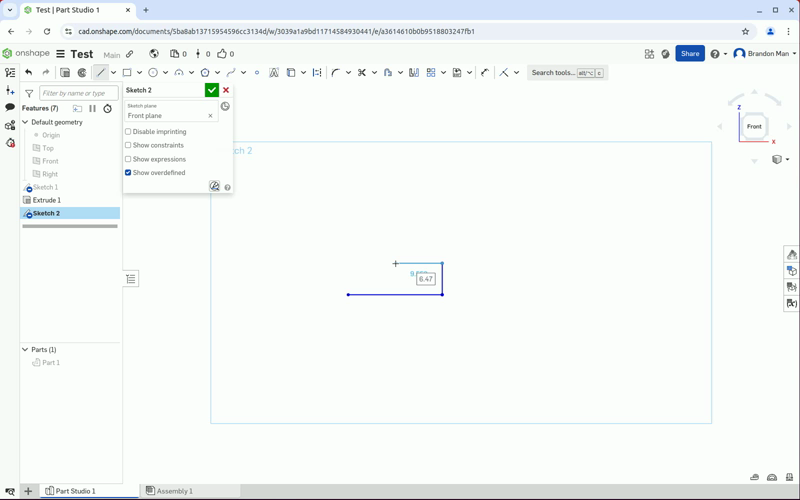
click(395, 263)
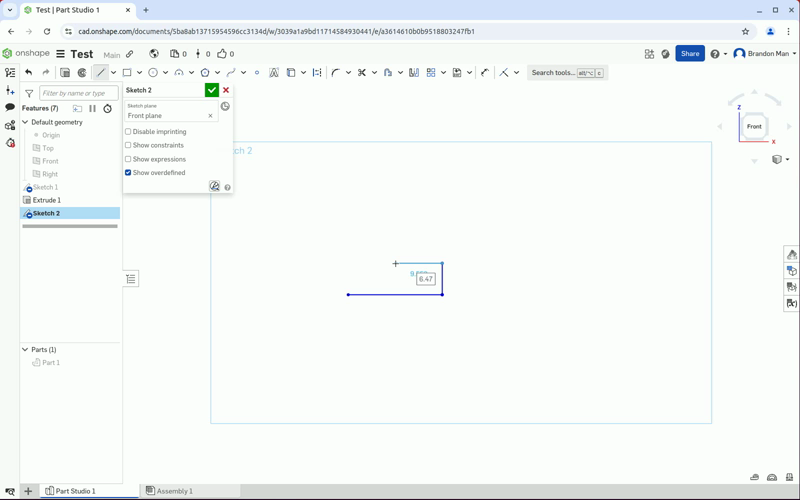
key_up(shift)
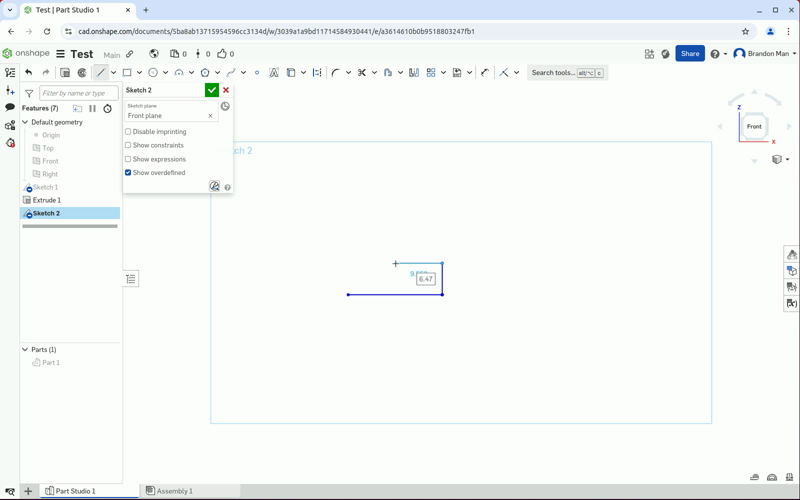
key_down(shift)
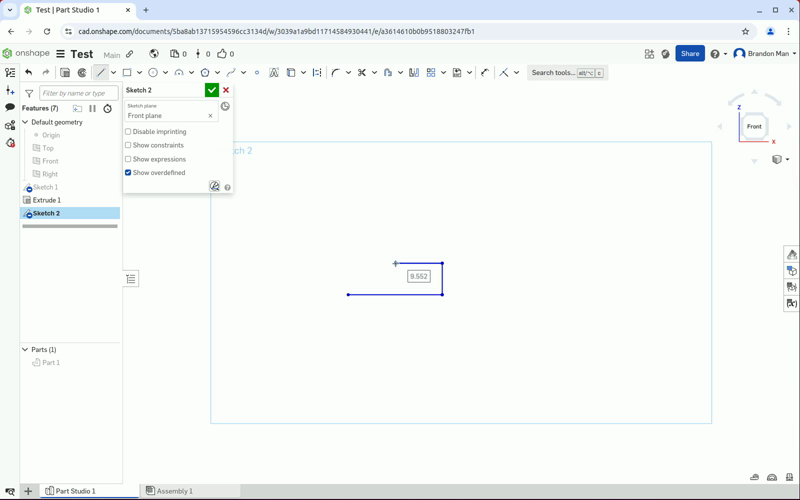
mouse_move(425, 263)
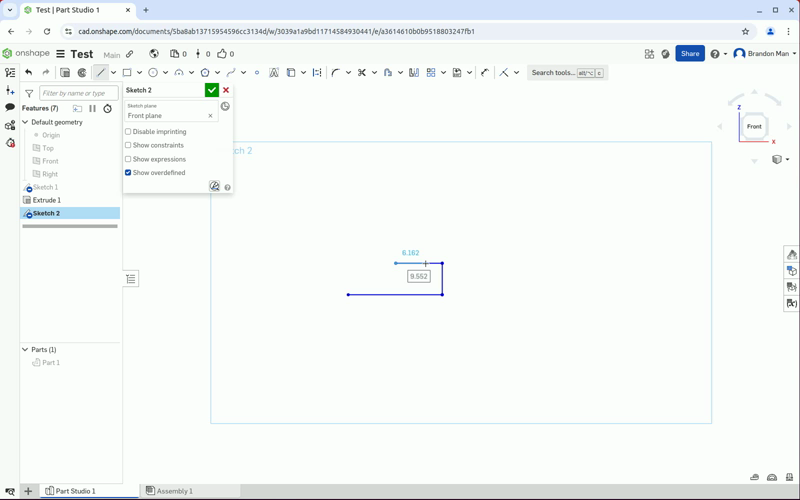
mouse_move(348, 263)
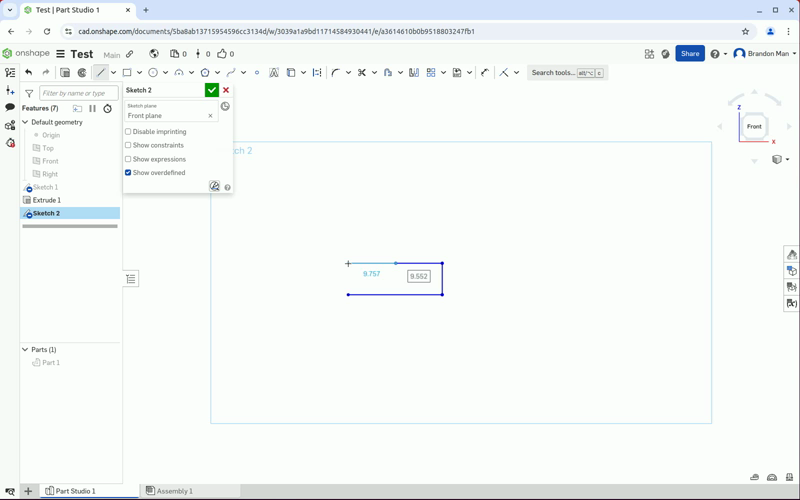
click(348, 263)
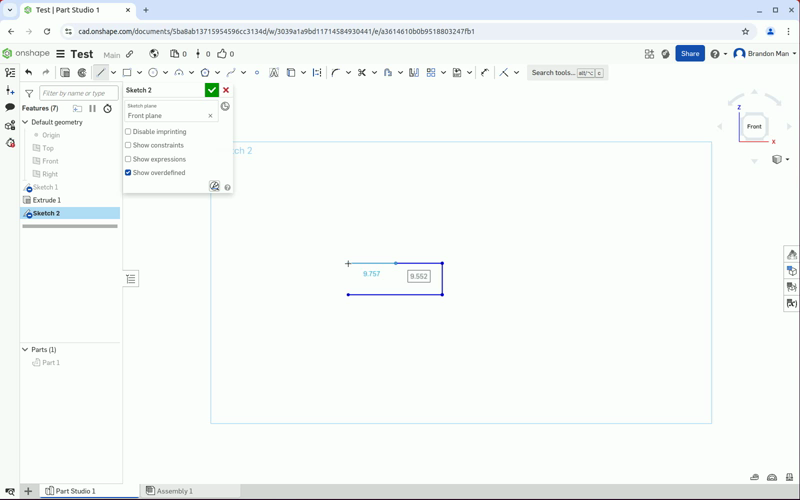
key_up(shift)
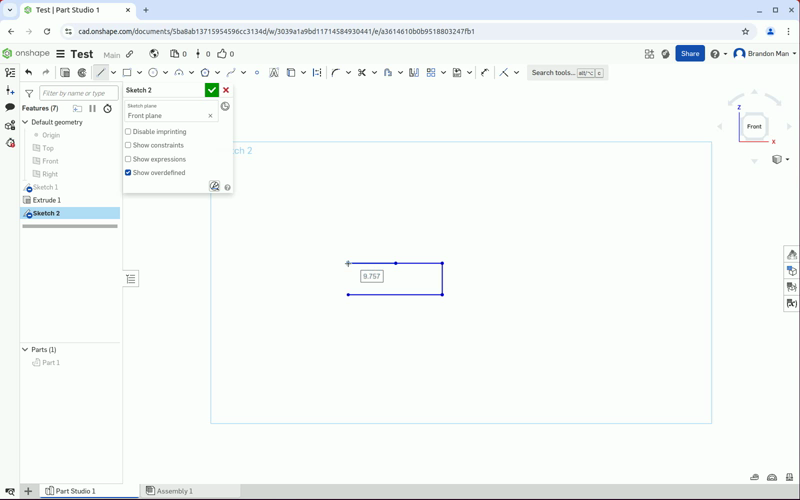
mouse_move(378, 263)
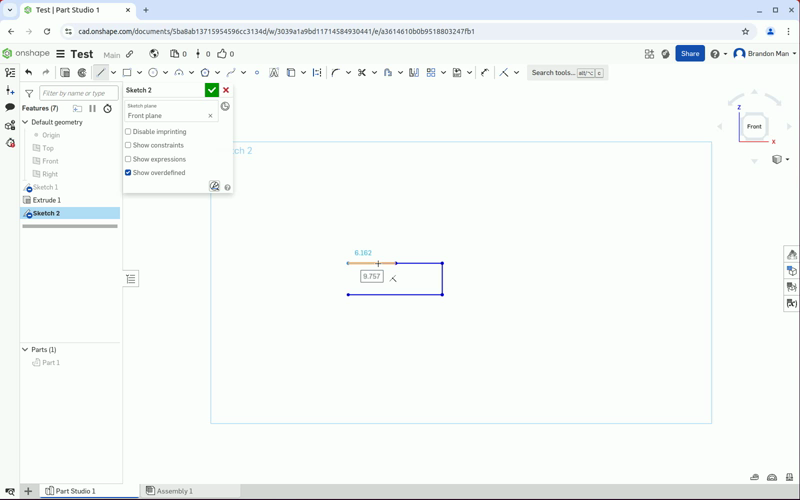
key_down(shift)
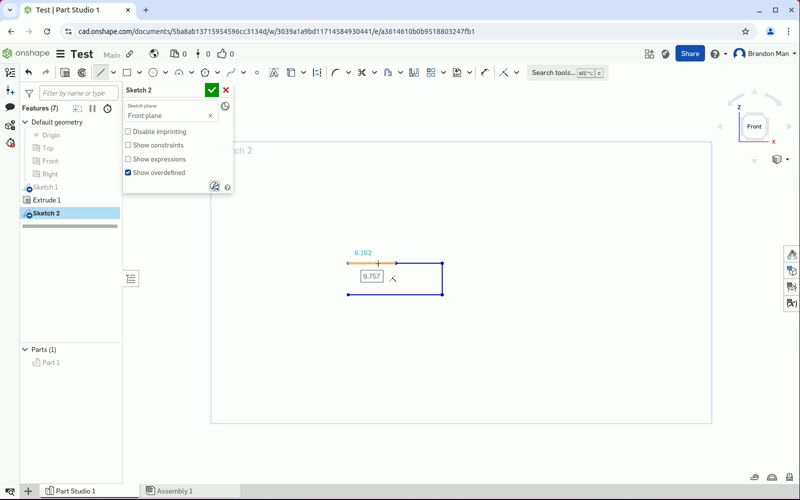
mouse_move(348, 294)
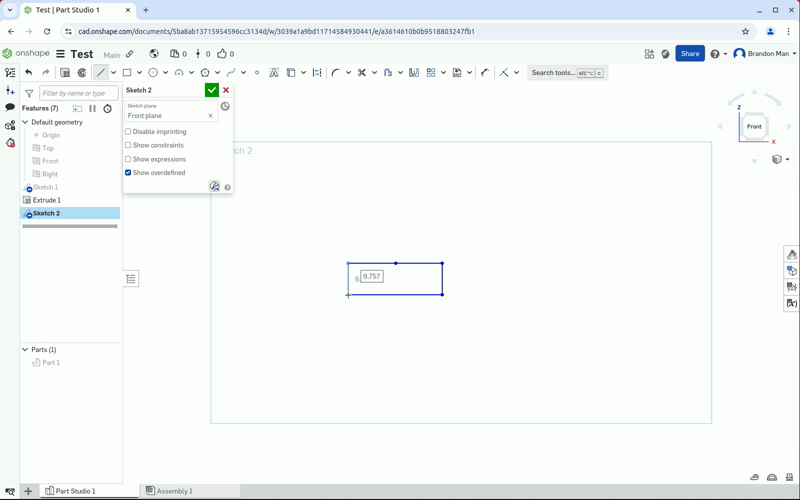
key_up(shift)
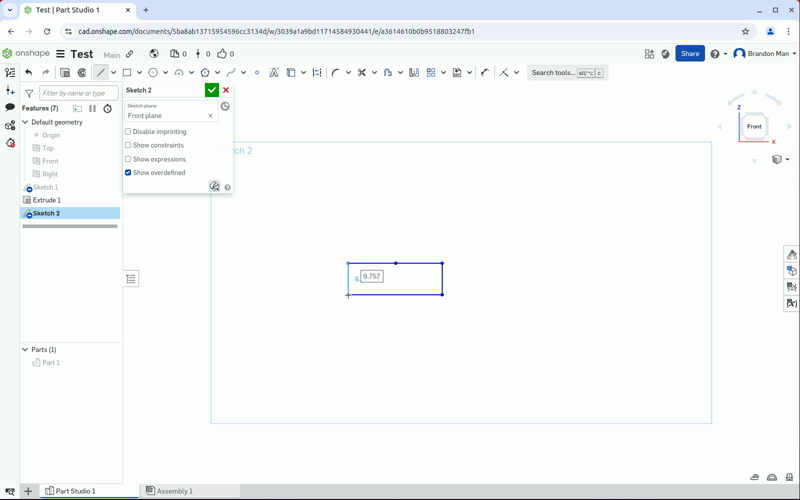
click(348, 294)
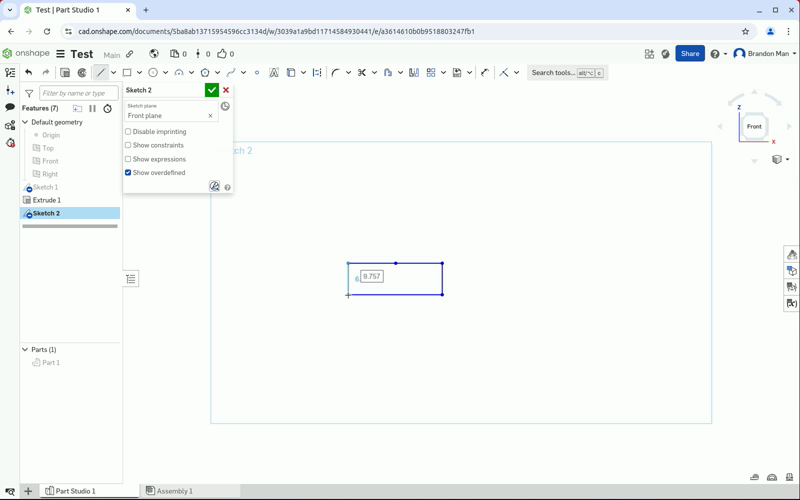
key(esc)
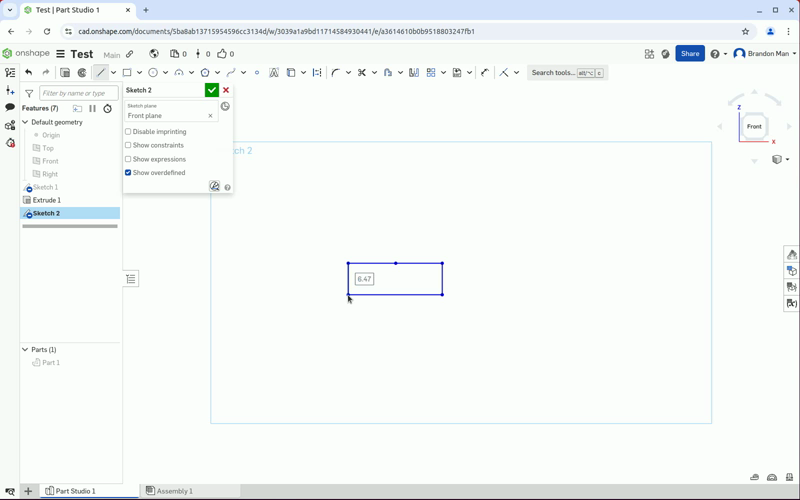
mouse_move(404, 274)
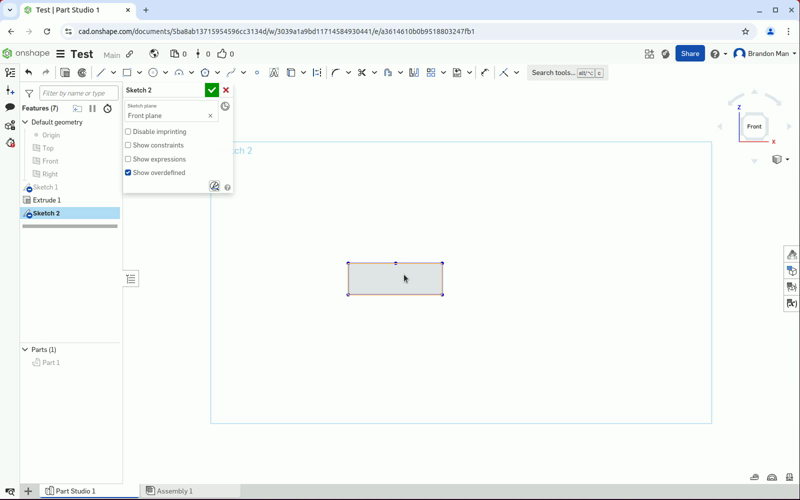
click(404, 274)
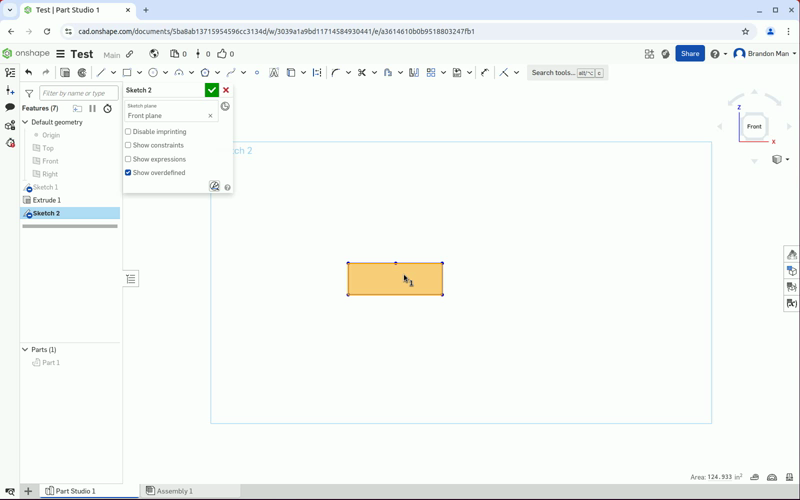
mouse_move(73, 352)
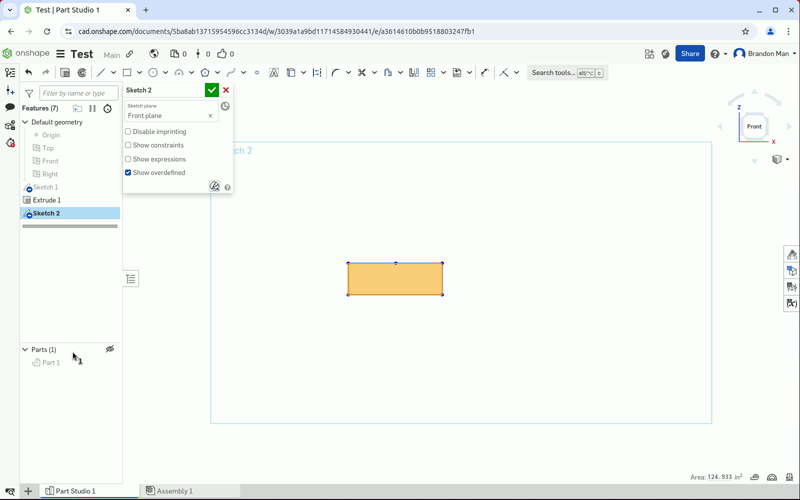
key(shift+y)
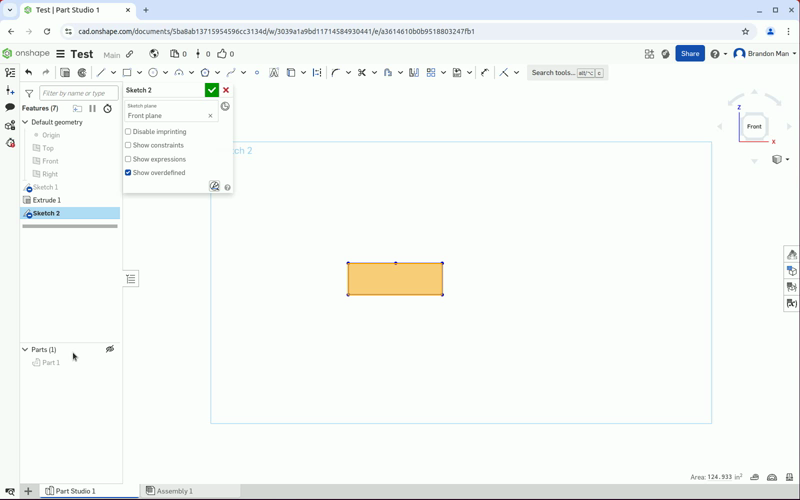
key(shift+e)
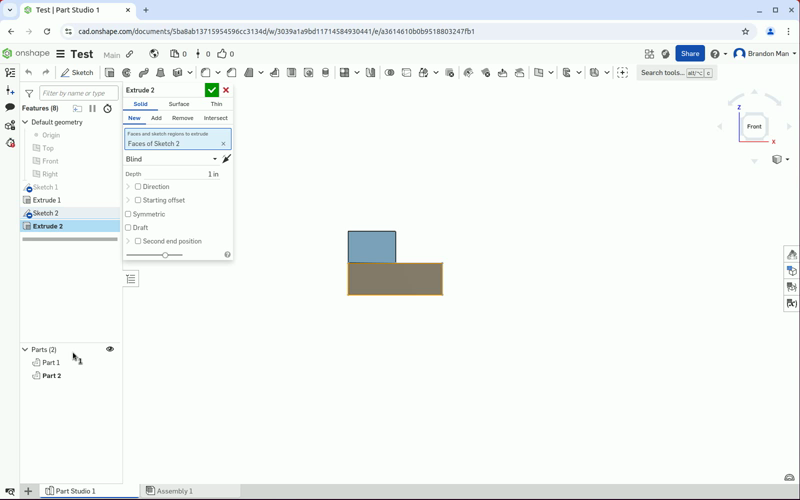
mouse_move(143, 106)
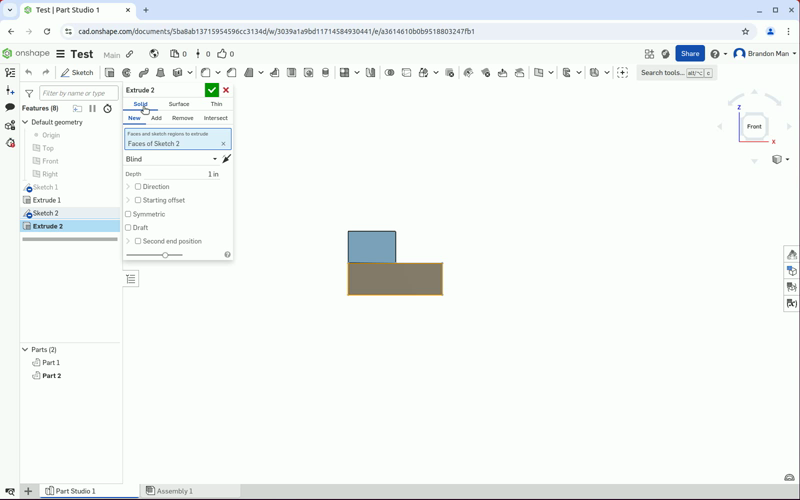
click(143, 106)
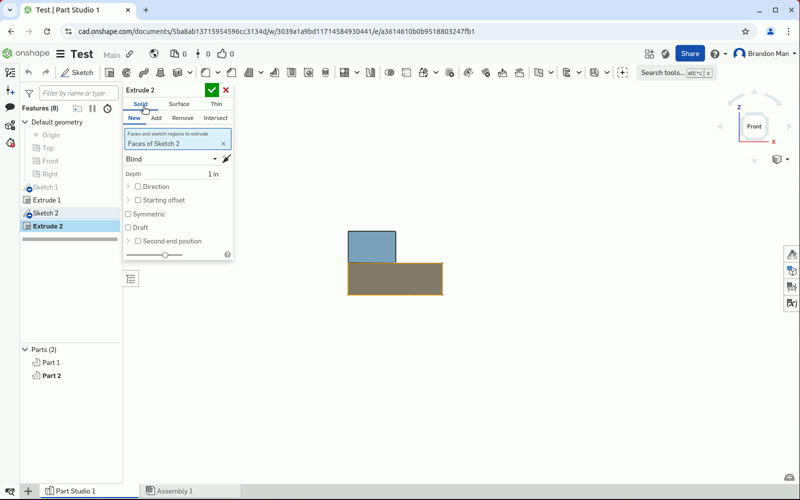
mouse_move(137, 120)
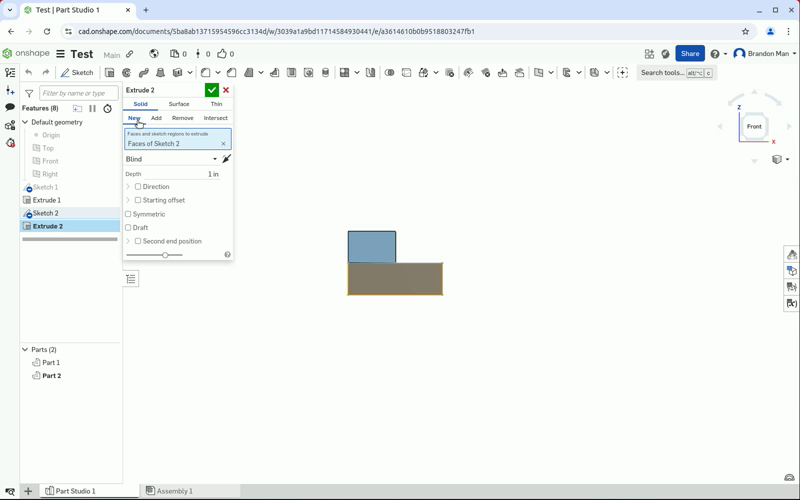
click(137, 120)
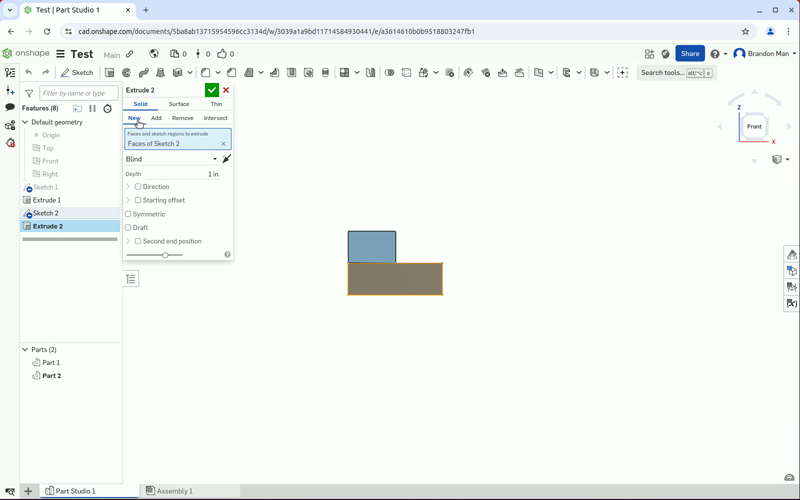
key(tab, 4)
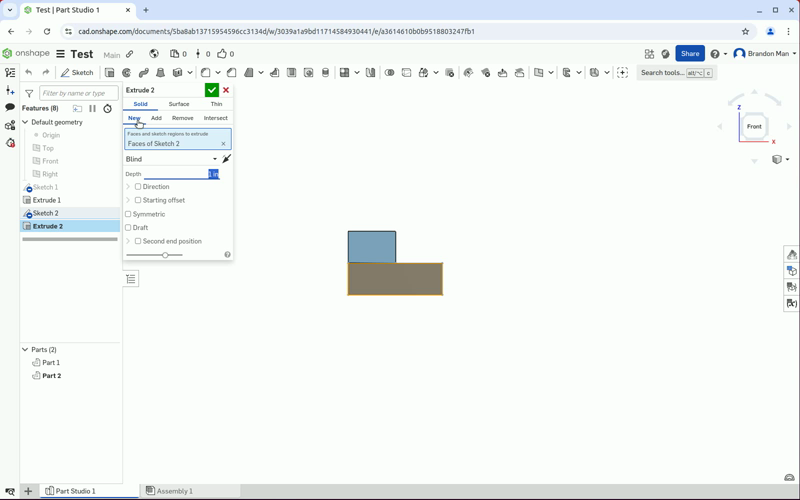
text(6.499)
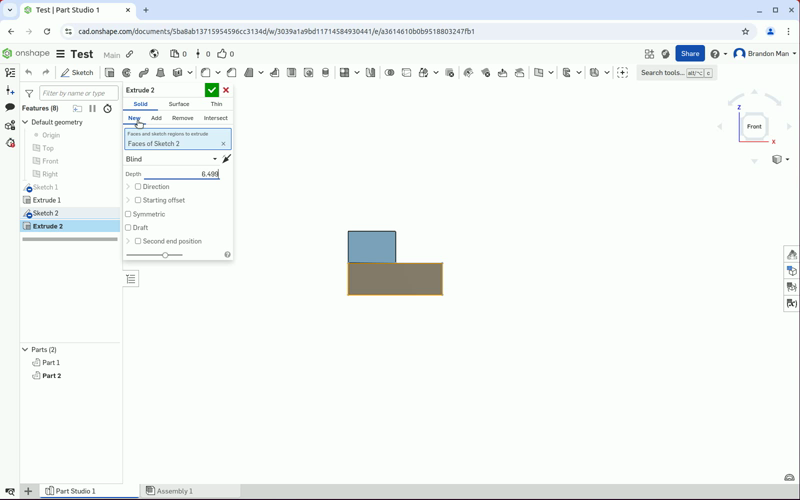
key(enter)
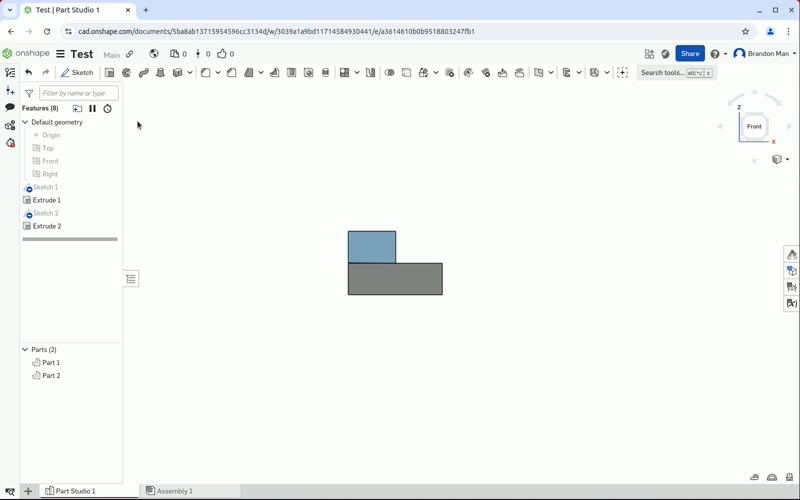
key(shift+h)
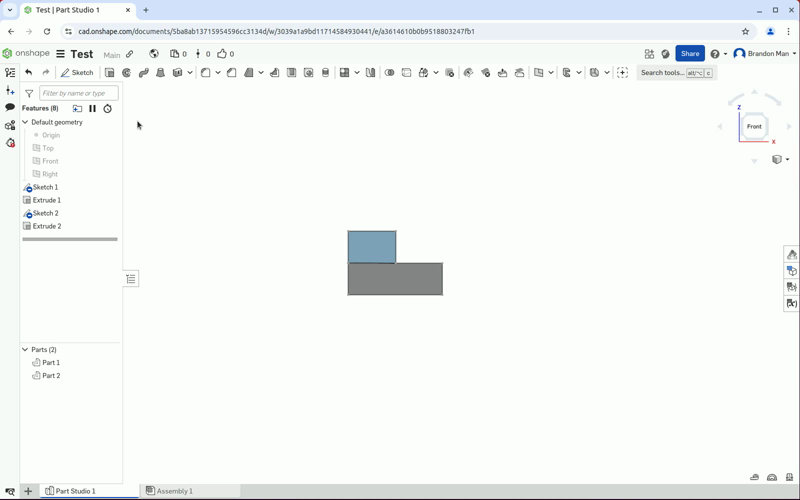
key(shift+h)
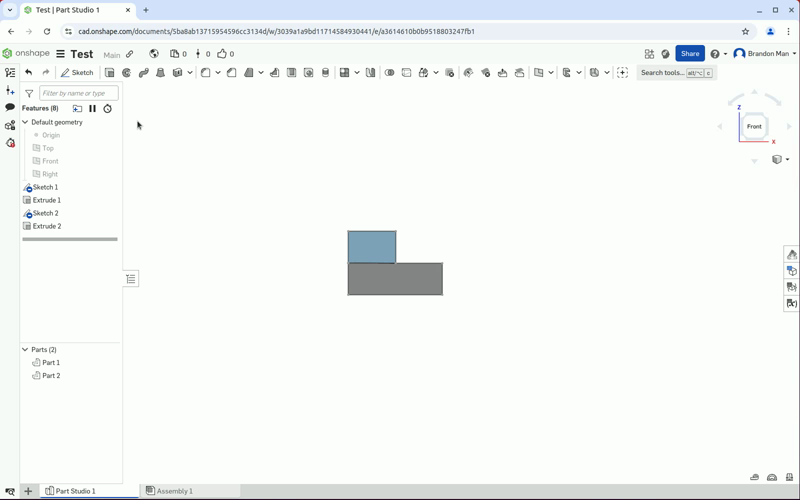
key(shift+7)
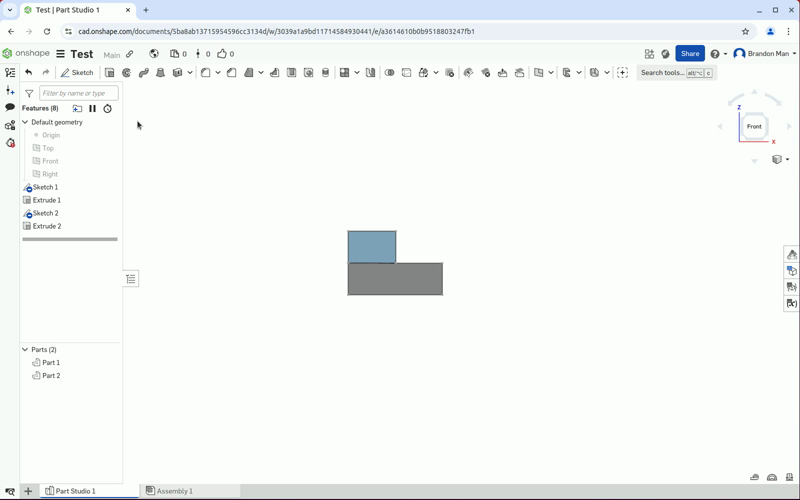
key(left, 2)
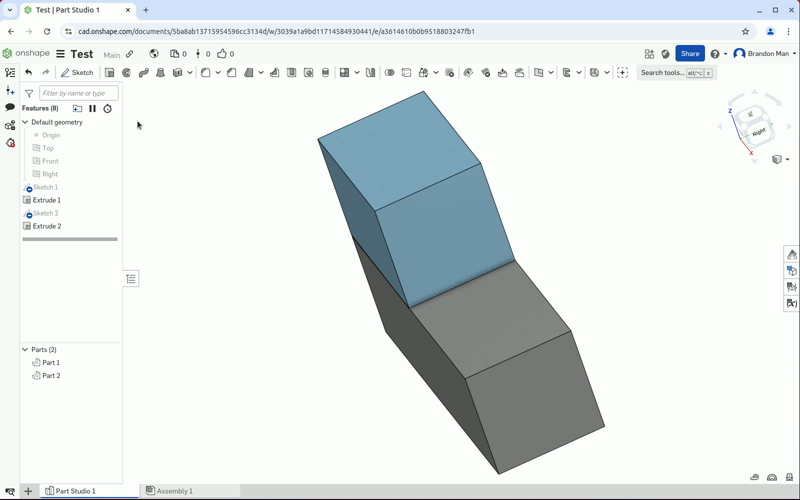
key(down, 2)
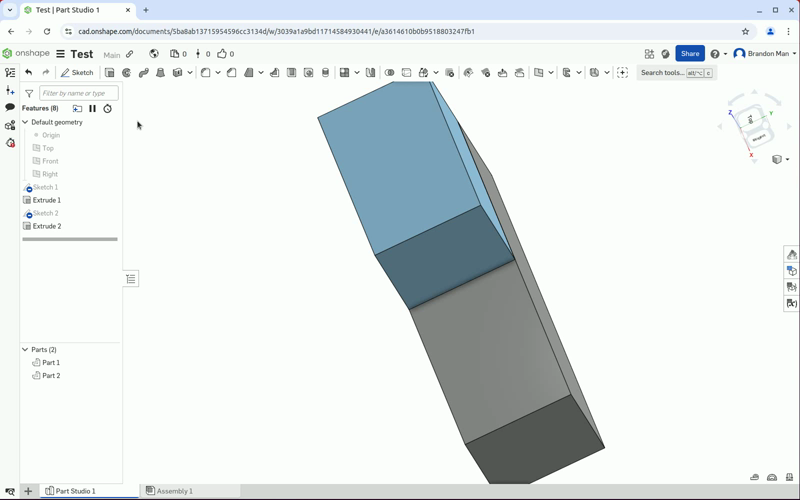
key(up, 2)
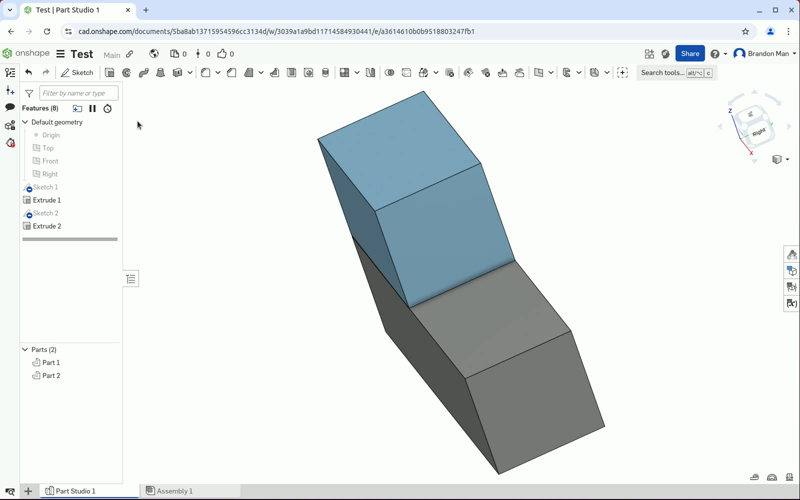
key(right, 2)
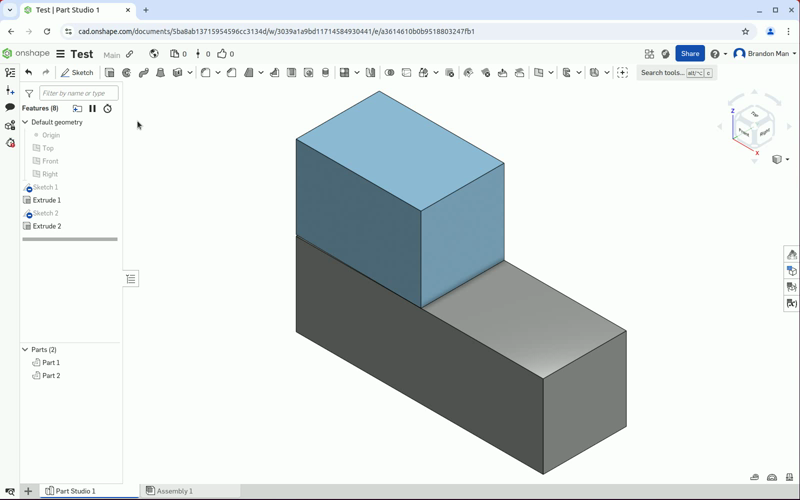
mouse_move(73, 189)
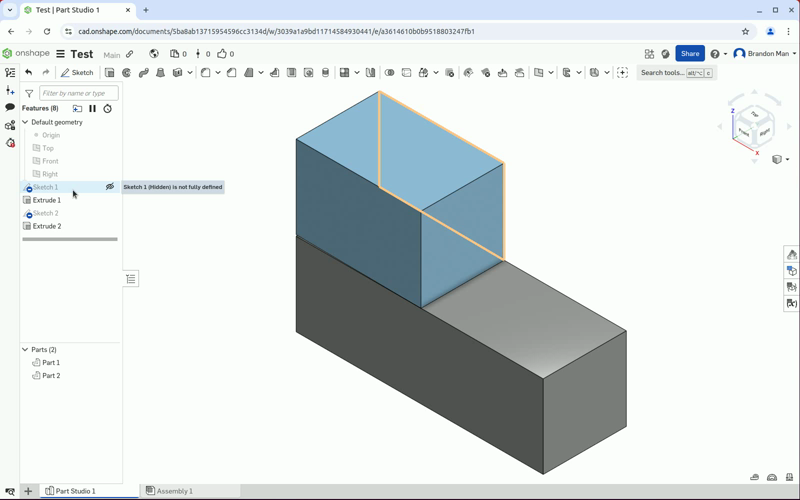
click(73, 189)